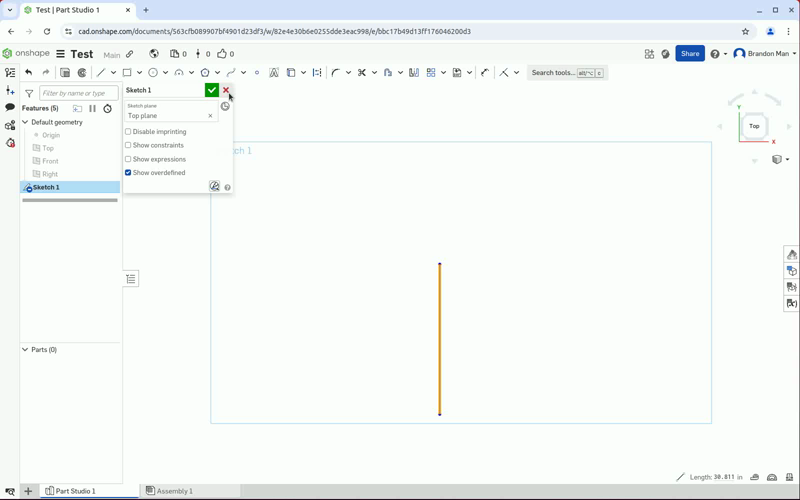
key(shift+h)
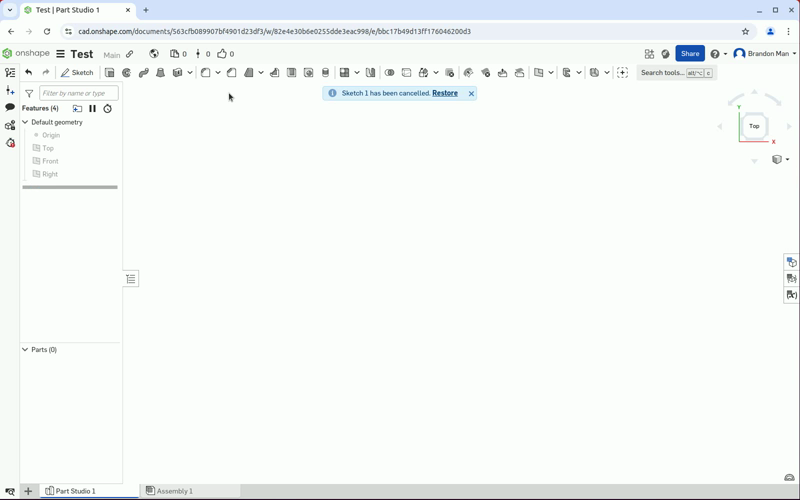
mouse_move(73, 352)
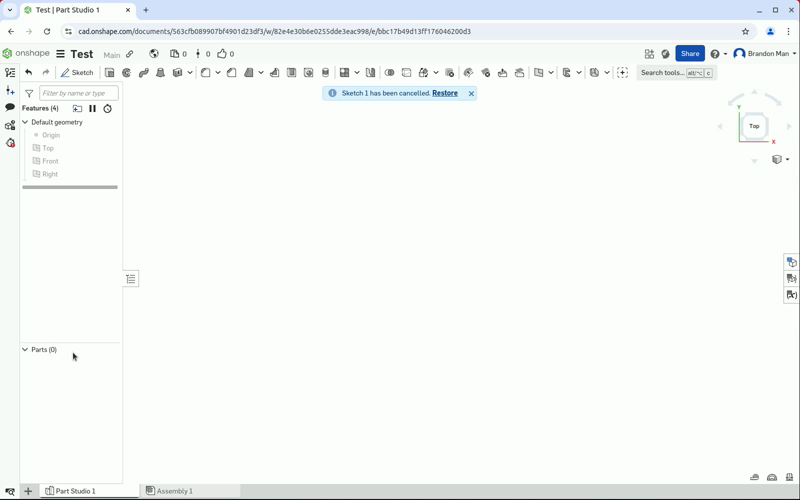
key(y)
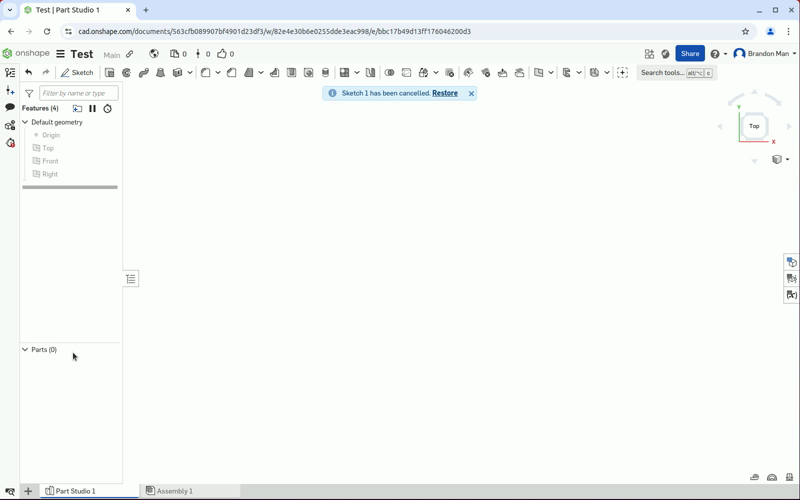
key(shift+p)
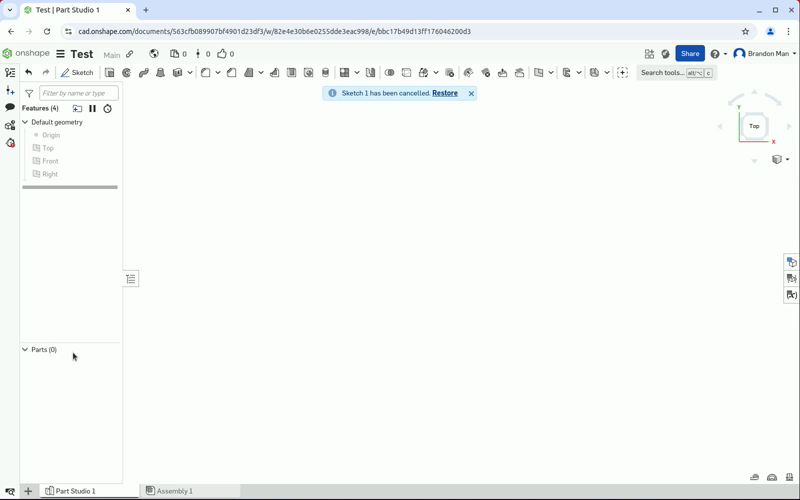
key(space)
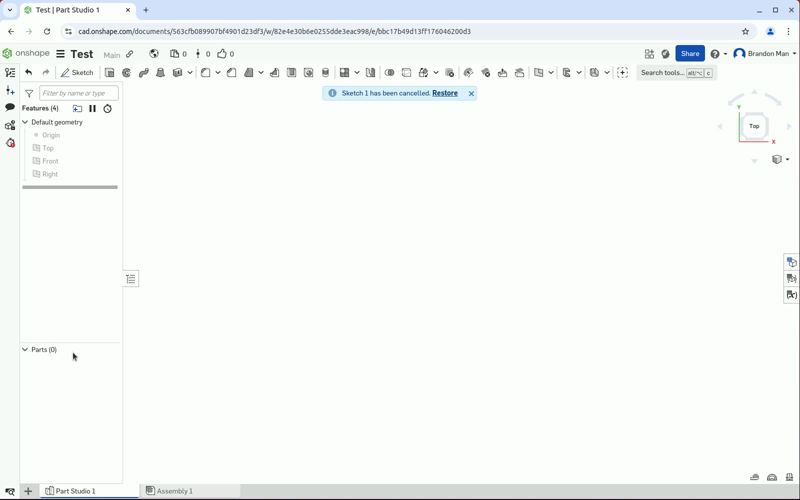
key_down(shift)
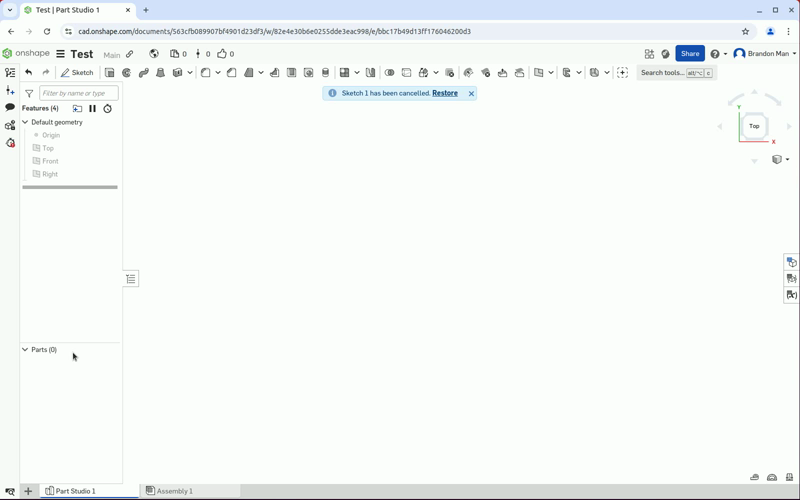
key(up)
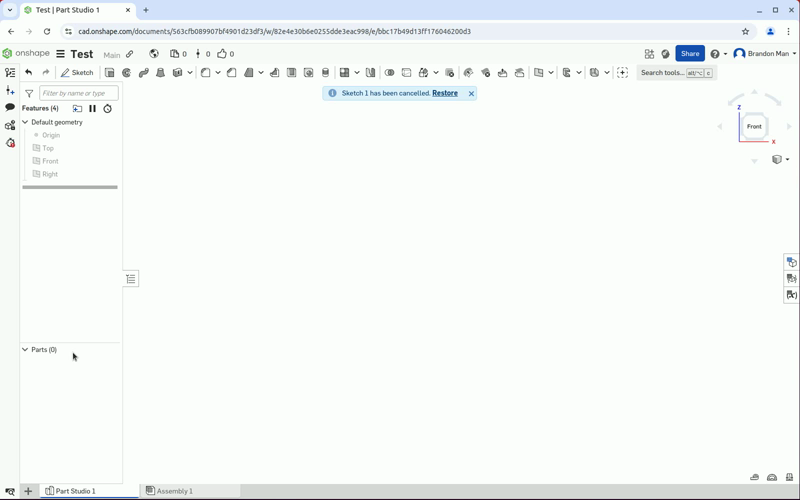
key_up(shift)
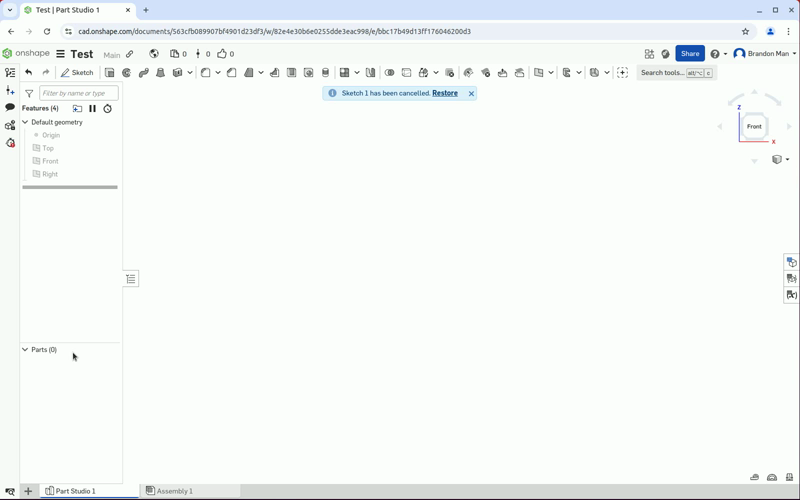
mouse_move(73, 352)
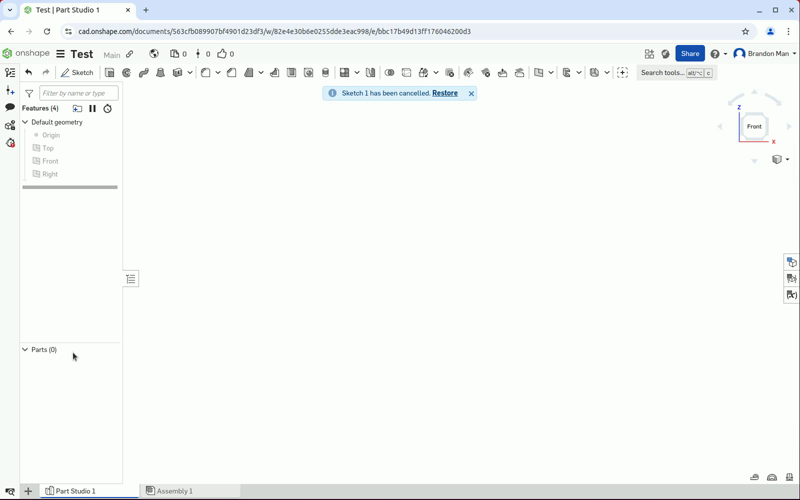
key(shift+y)
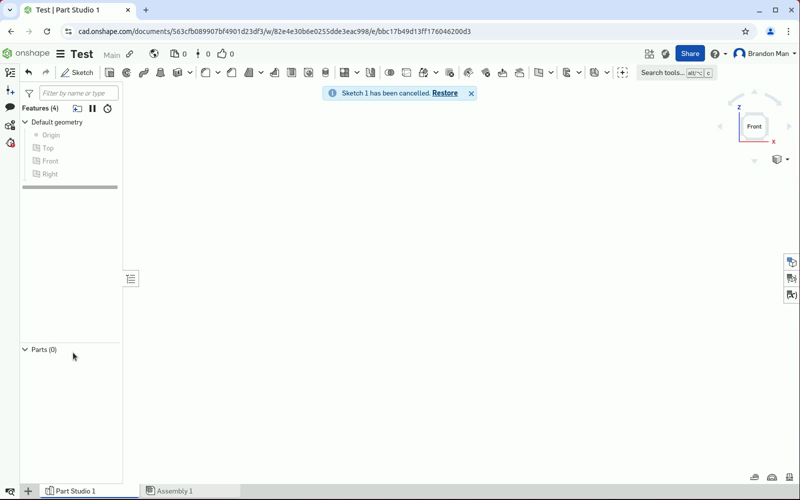
key(shift+s)
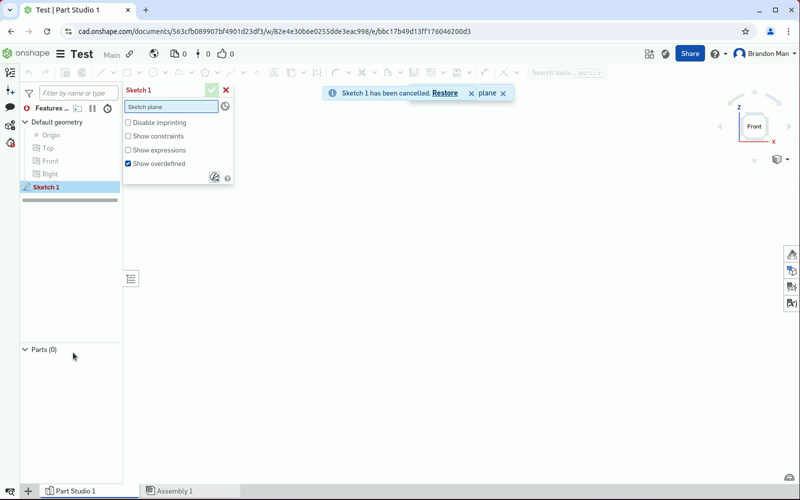
mouse_move(73, 163)
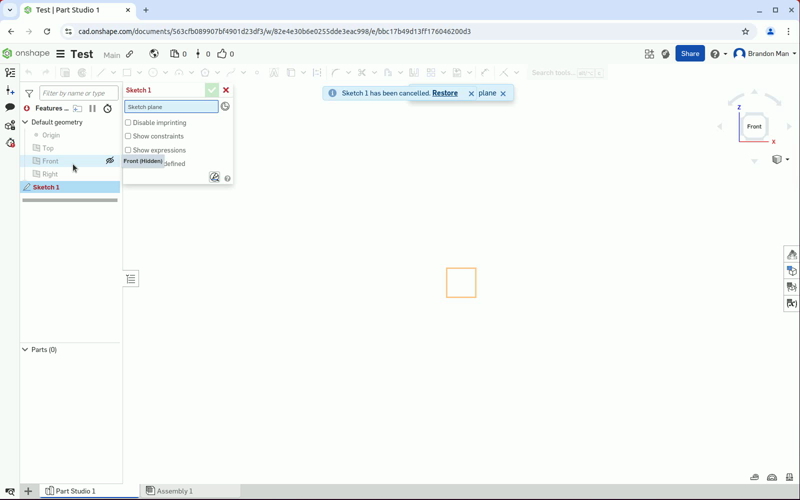
click(73, 163)
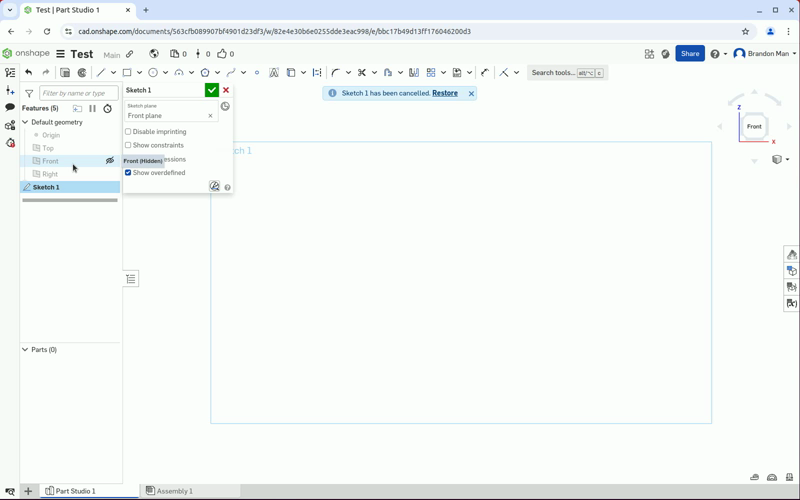
mouse_move(73, 352)
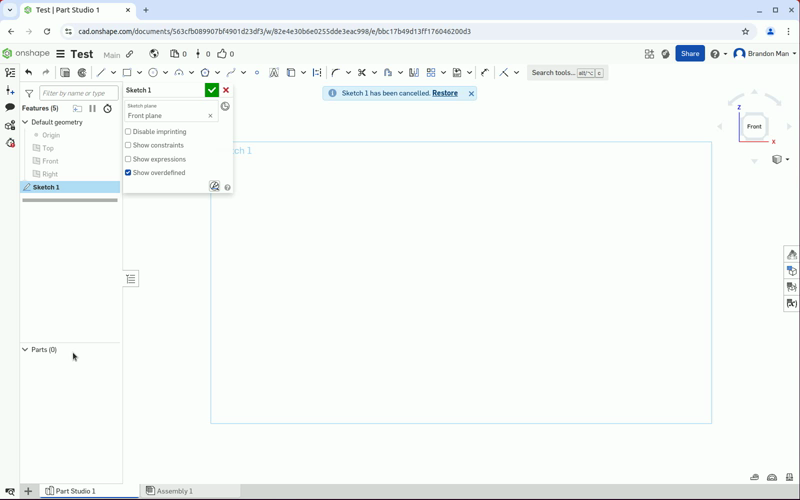
key(y)
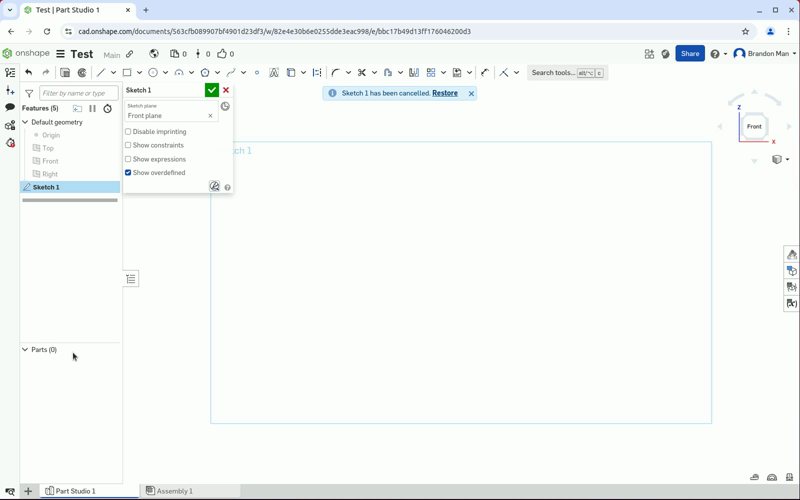
key(l)
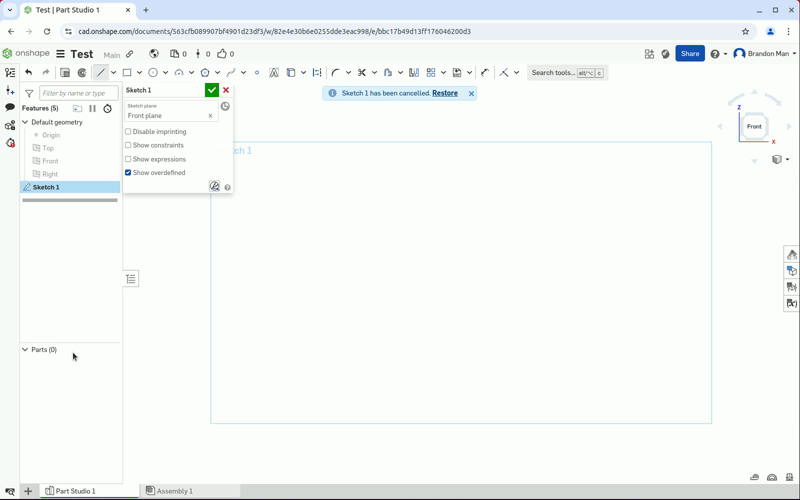
key_down(shift)
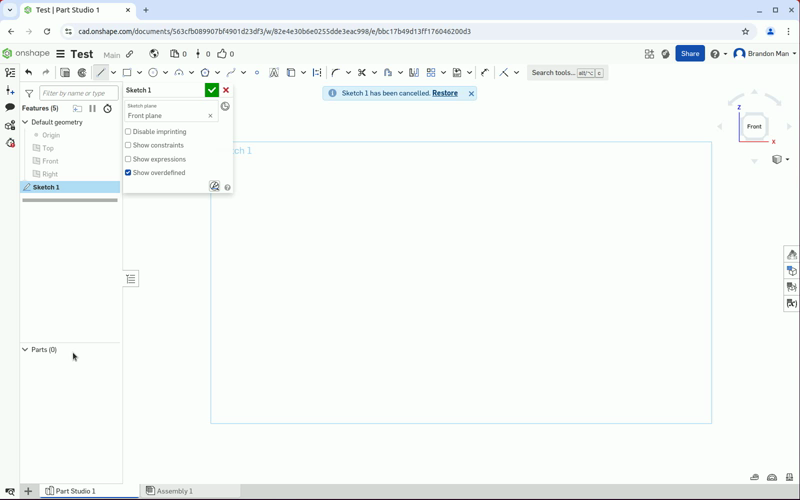
mouse_move(407, 307)
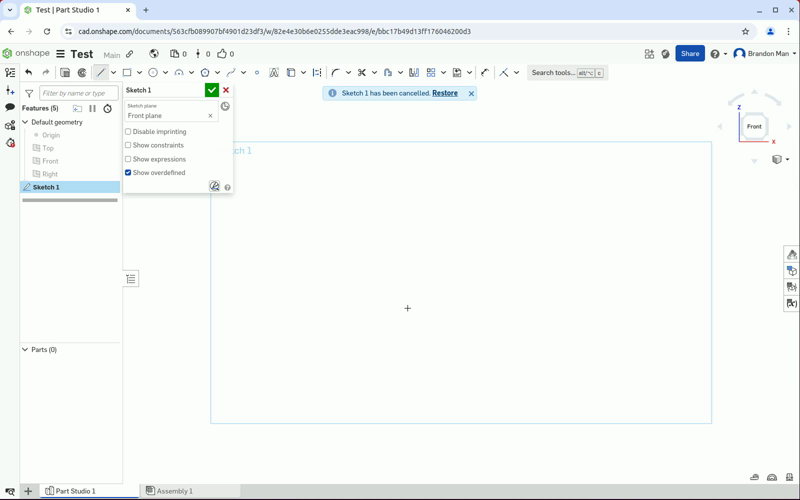
click(407, 307)
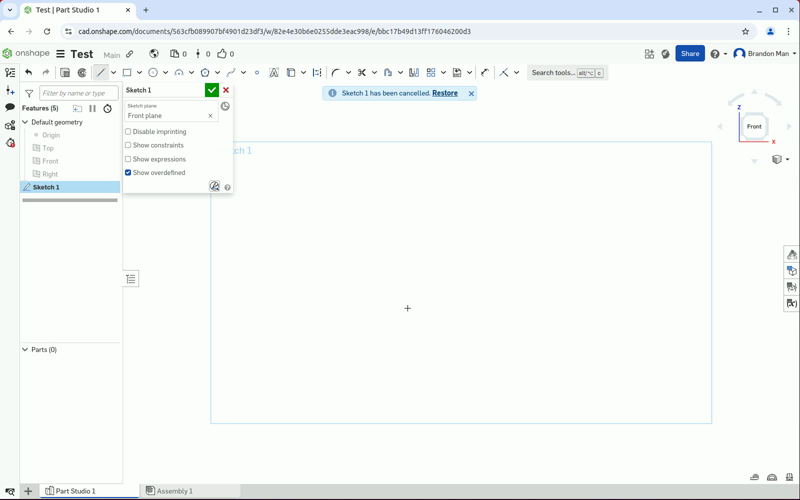
key_up(shift)
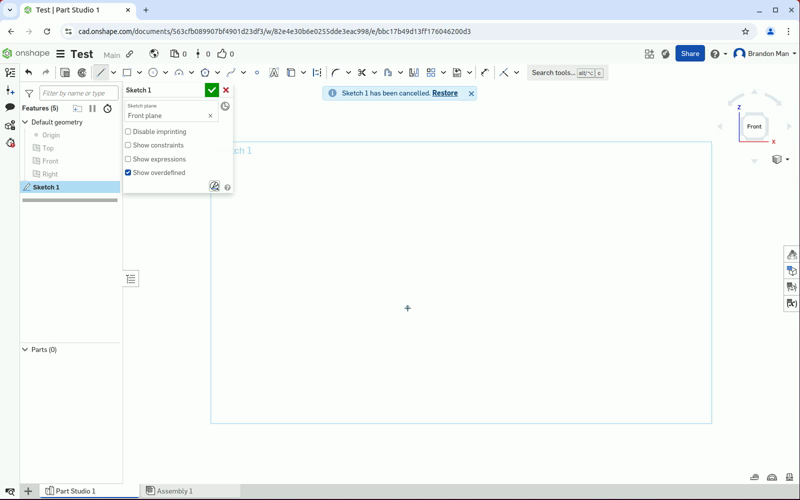
key_down(shift)
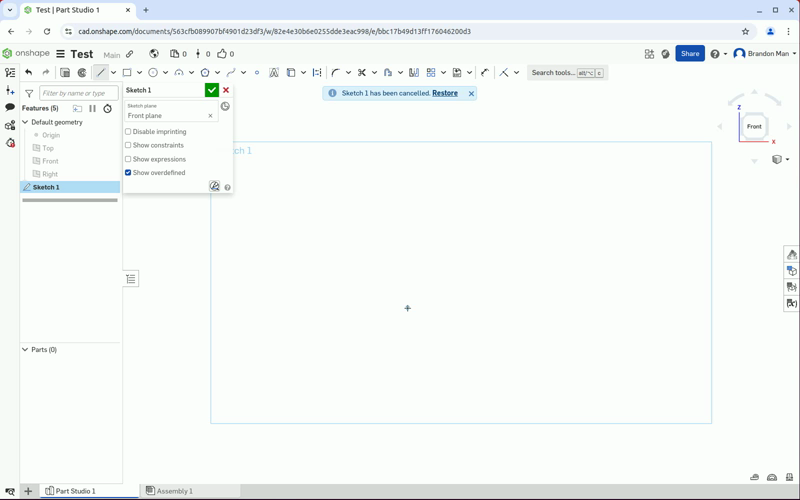
mouse_move(513, 307)
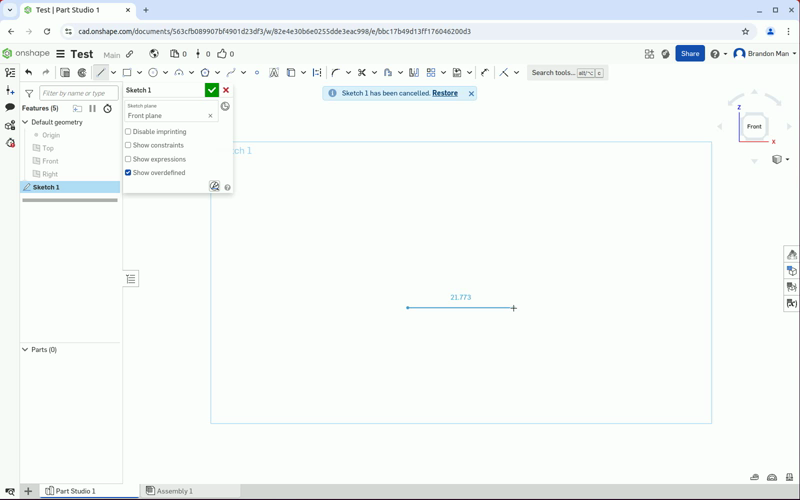
click(513, 307)
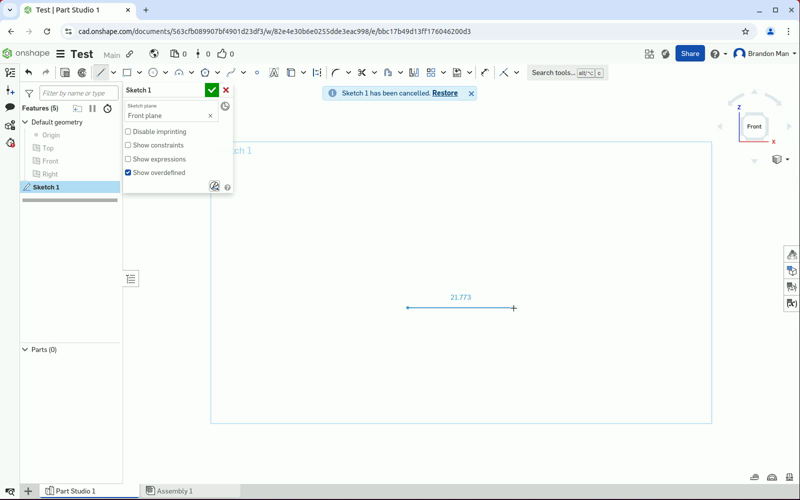
key_up(shift)
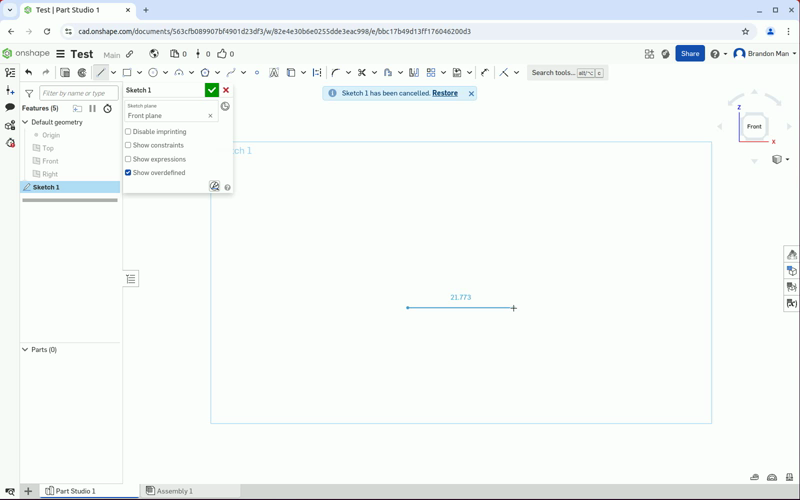
key_down(shift)
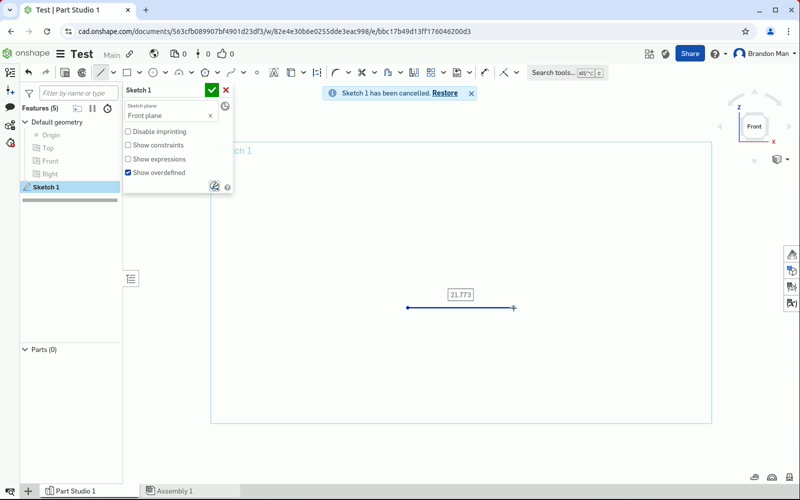
mouse_move(543, 307)
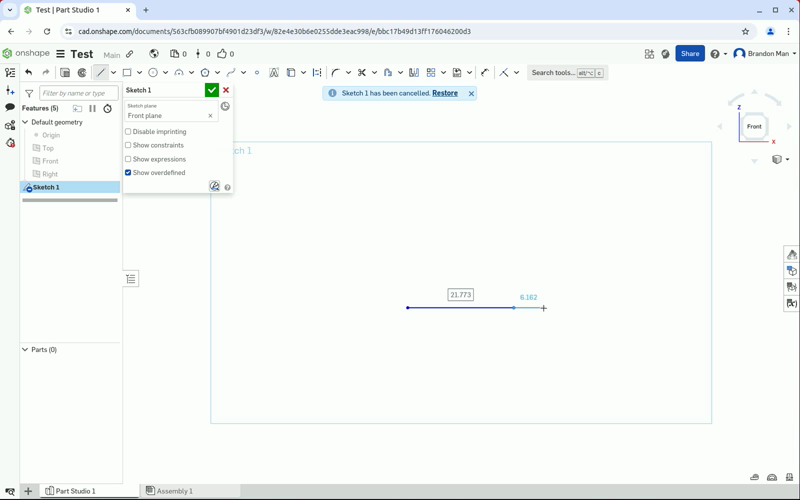
mouse_move(513, 257)
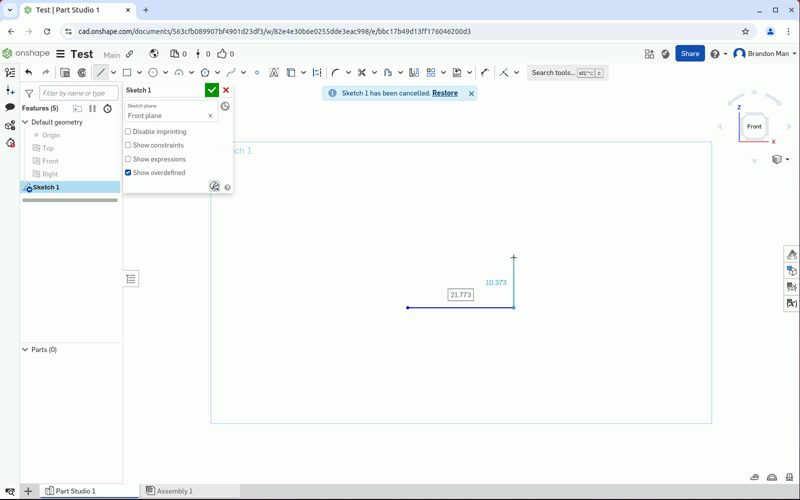
click(513, 257)
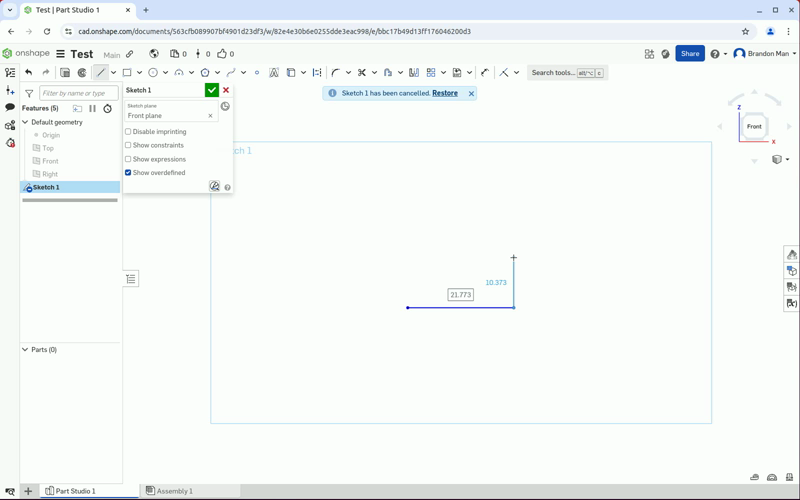
key_up(shift)
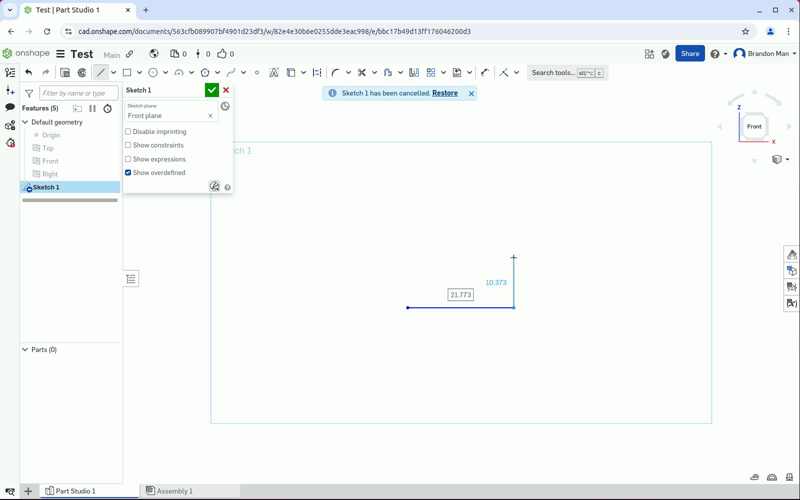
key_down(shift)
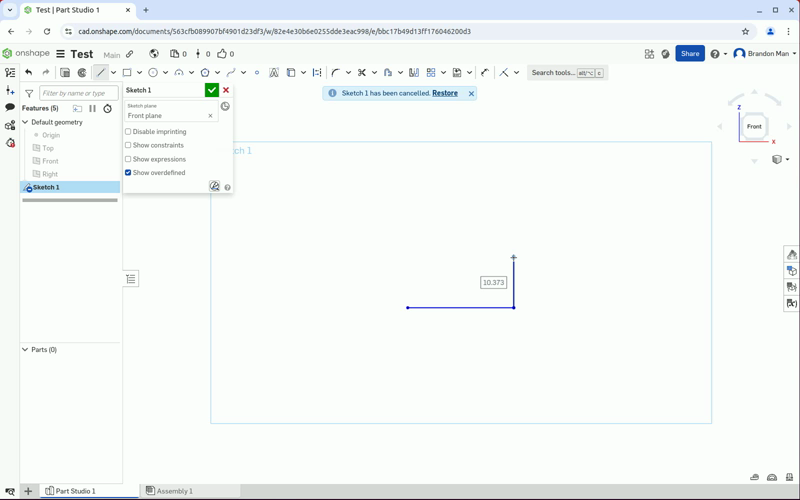
mouse_move(407, 257)
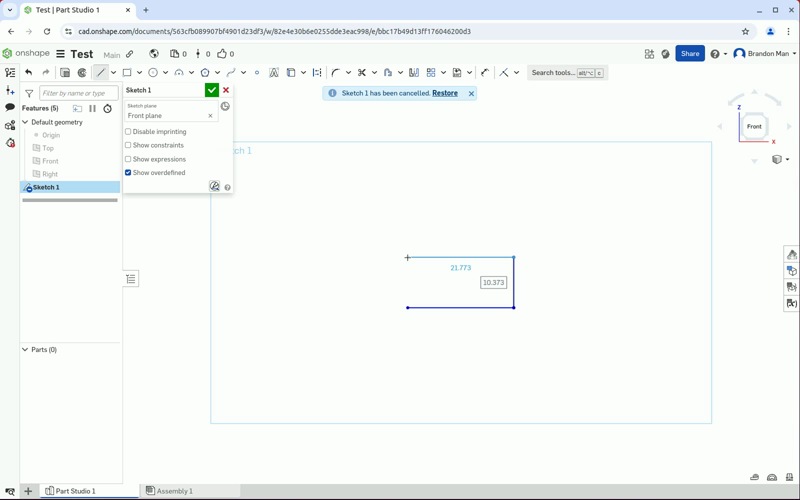
click(407, 257)
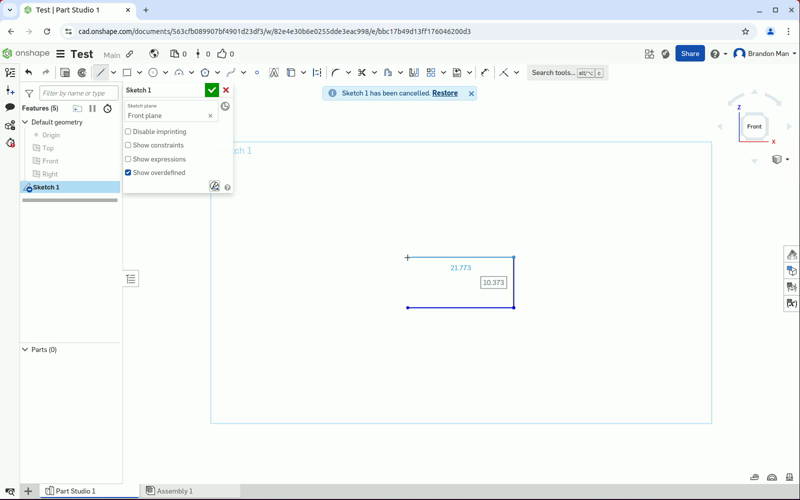
key_up(shift)
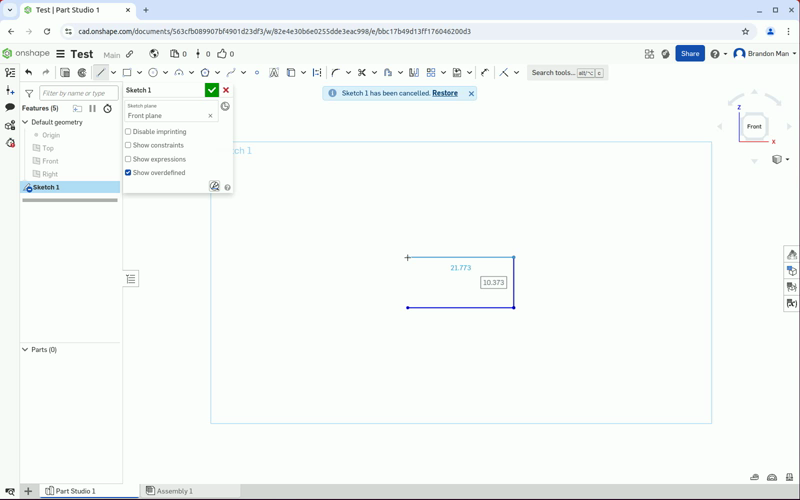
mouse_move(437, 257)
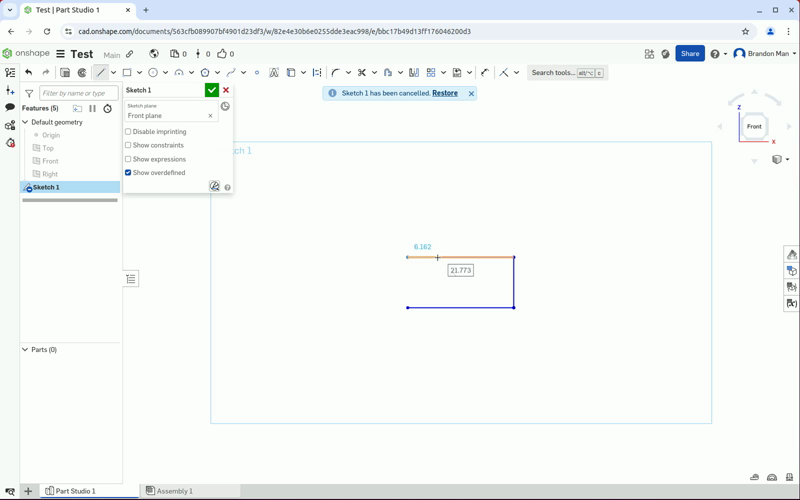
key_down(shift)
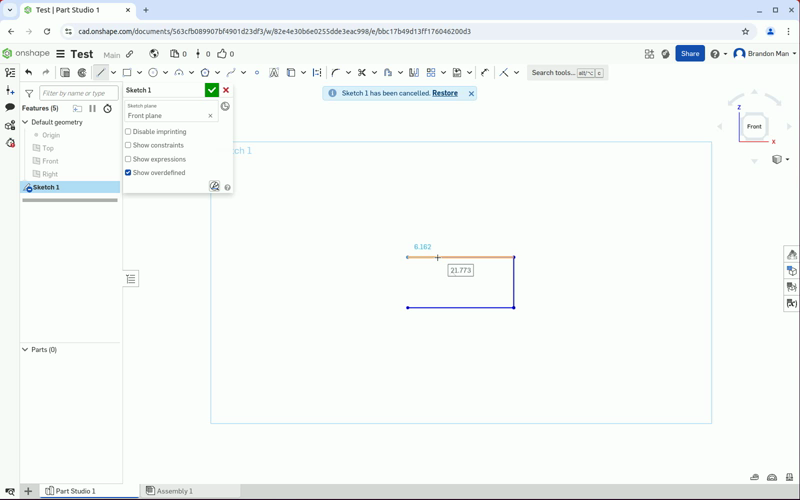
mouse_move(407, 307)
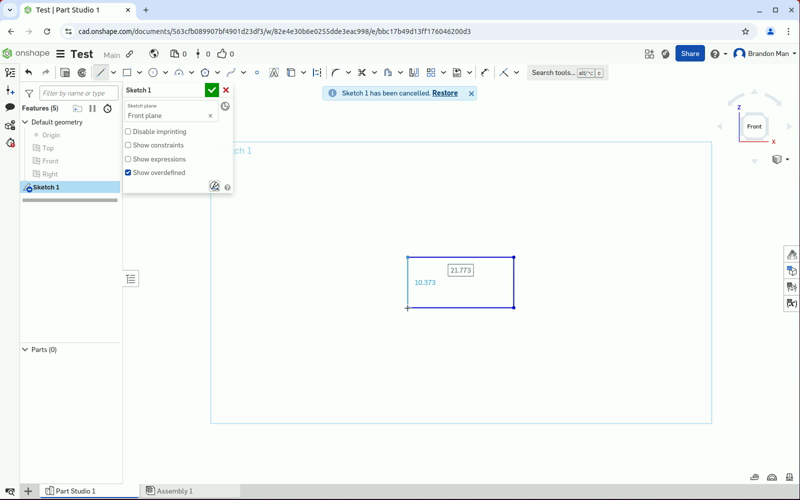
key_up(shift)
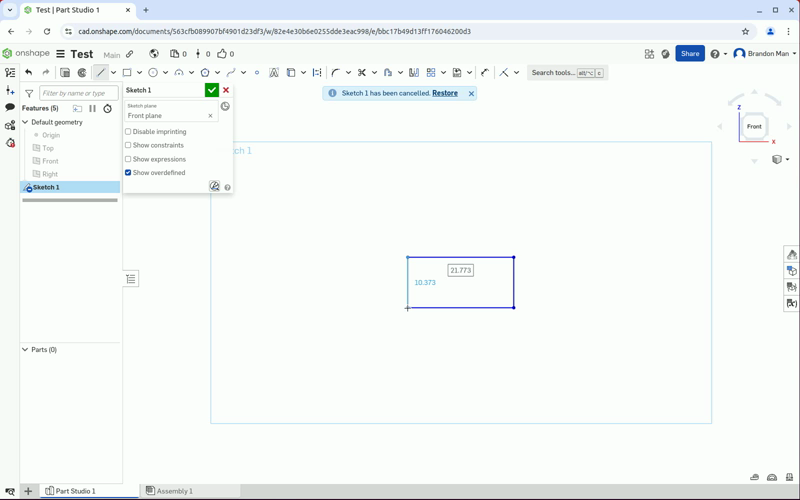
click(407, 307)
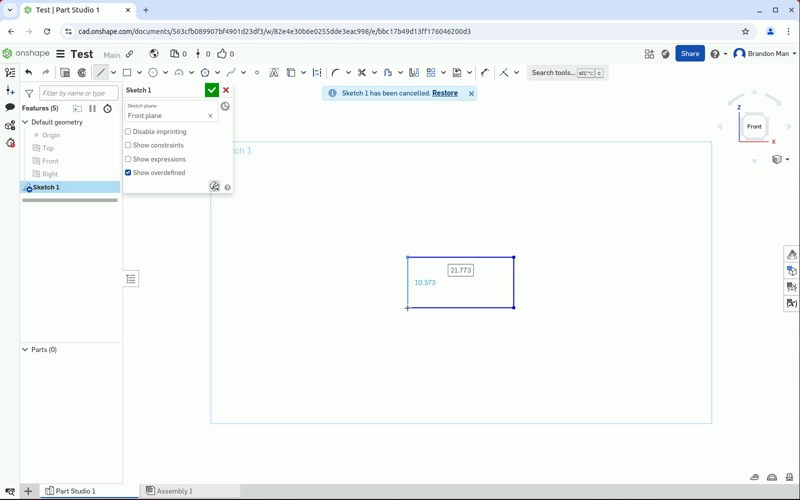
key(esc)
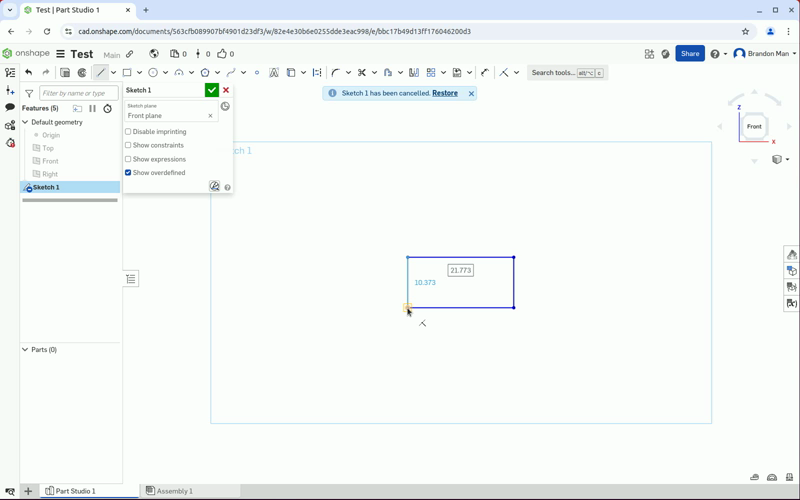
mouse_move(486, 280)
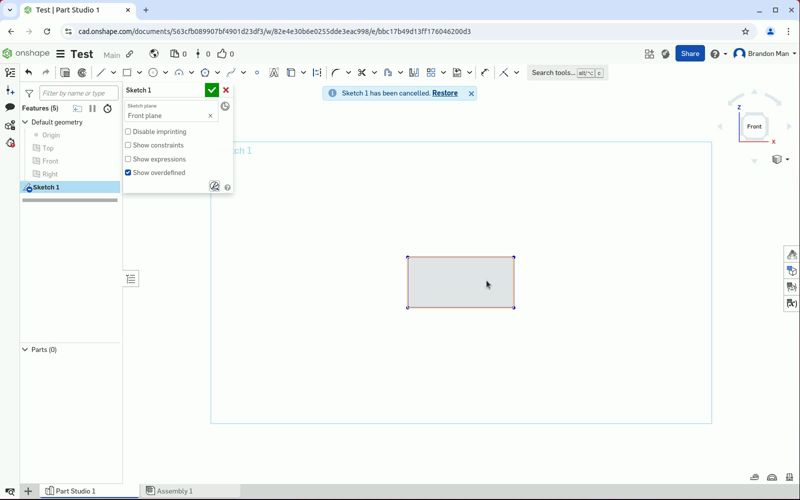
click(486, 280)
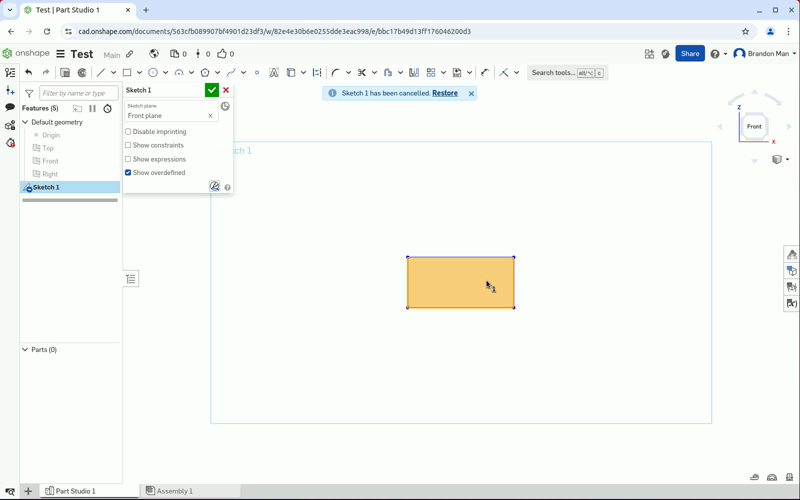
mouse_move(73, 352)
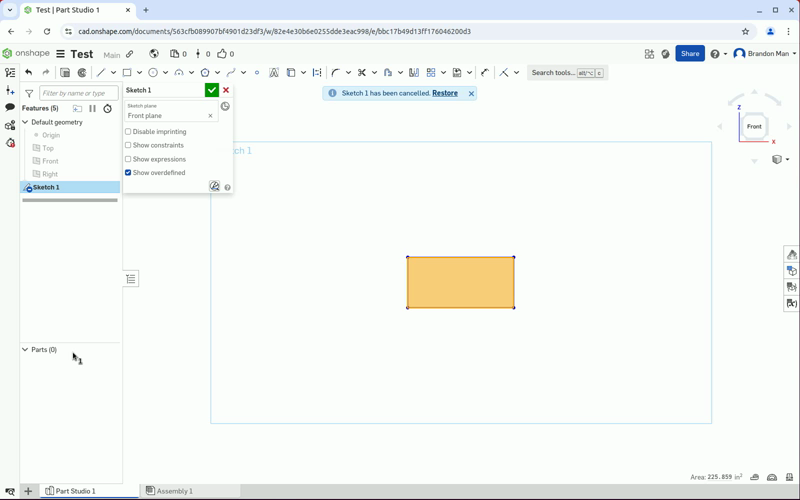
key(shift+y)
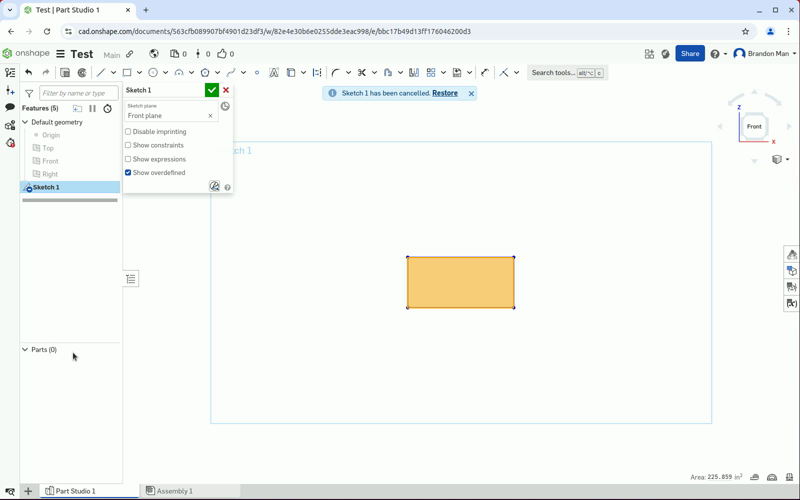
key(shift+e)
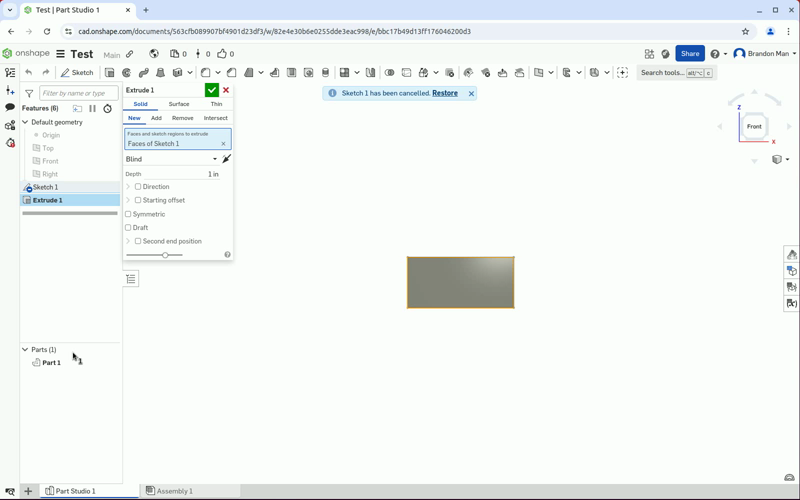
mouse_move(143, 106)
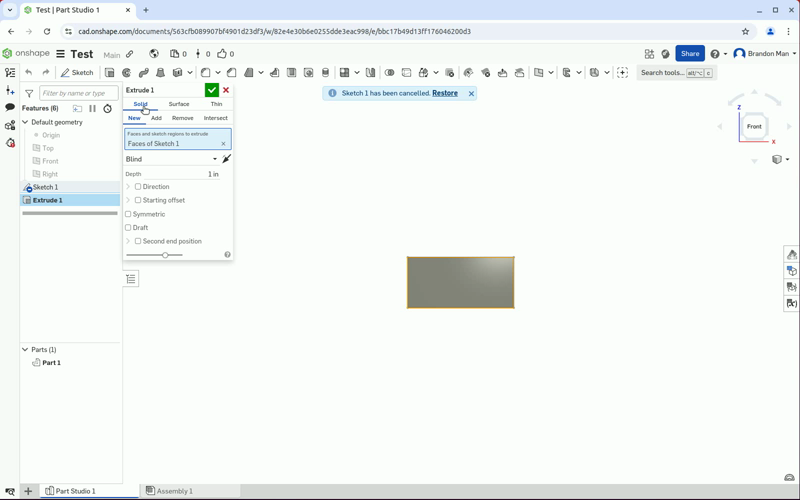
click(143, 106)
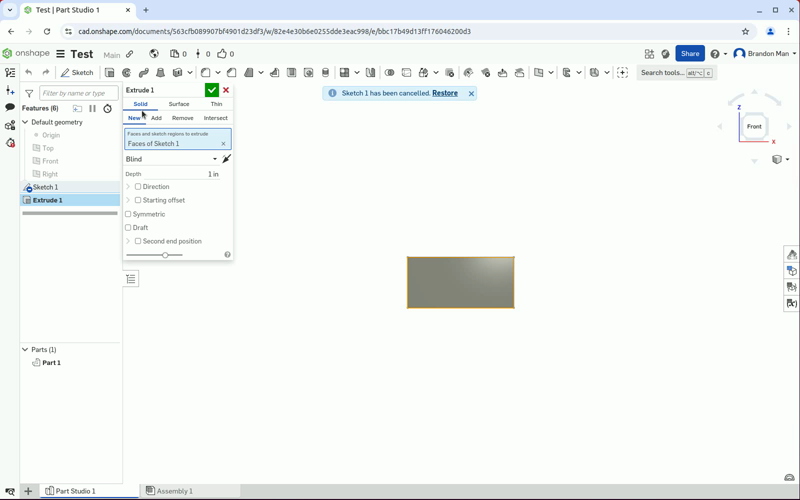
mouse_move(137, 120)
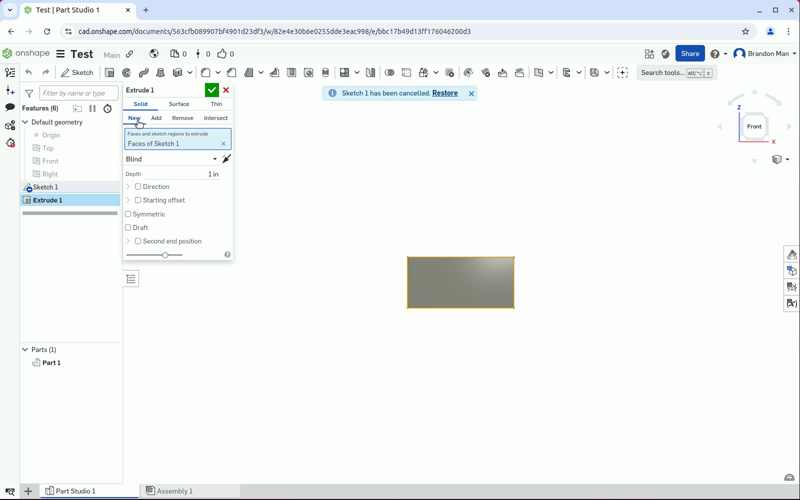
click(137, 120)
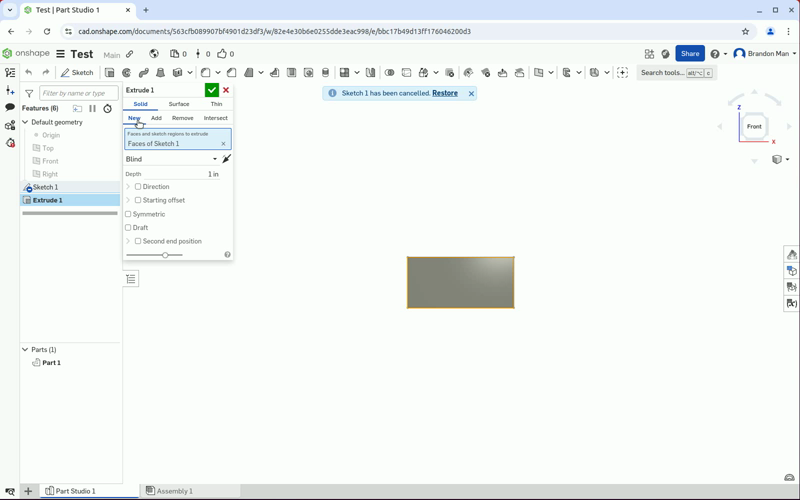
key(tab, 4)
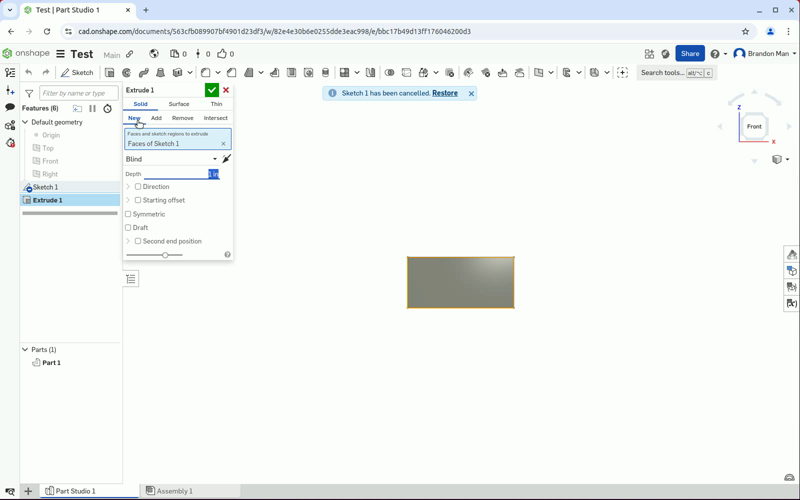
text(19.979)
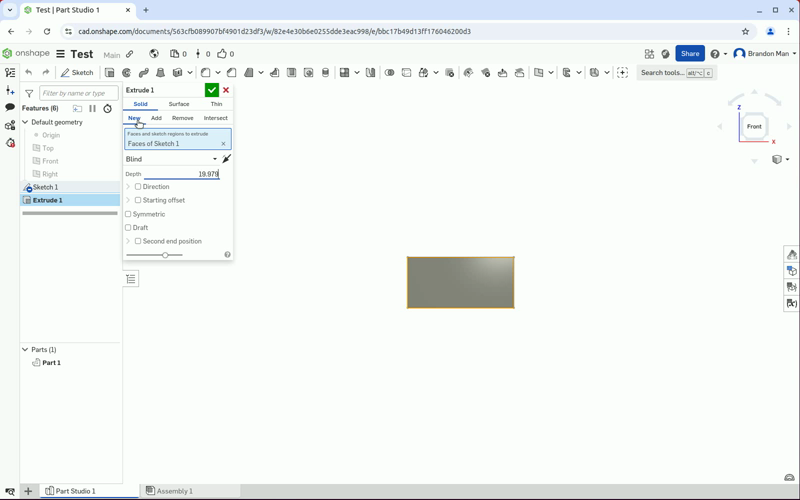
key(enter)
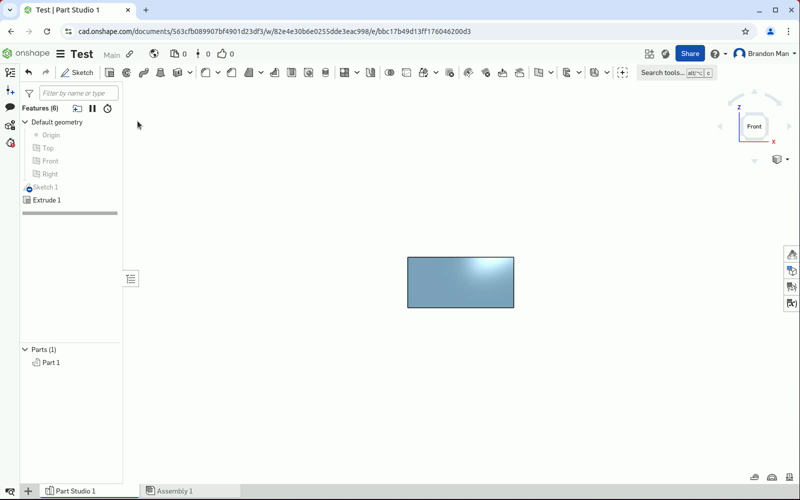
key(shift+h)
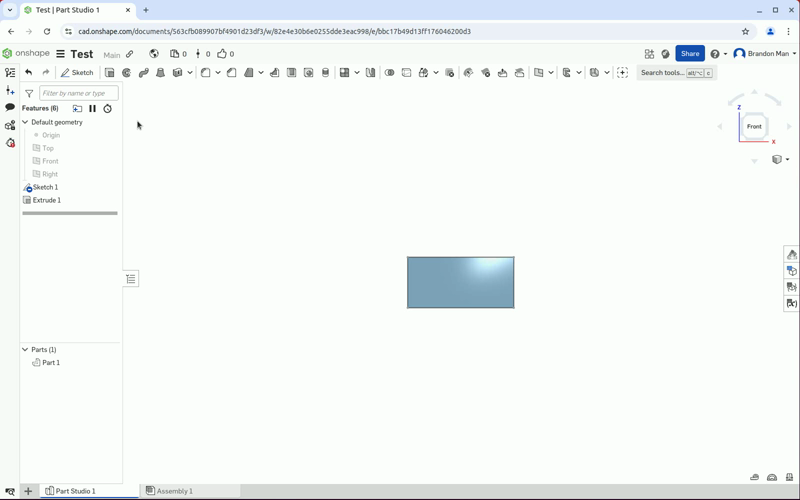
key(shift+h)
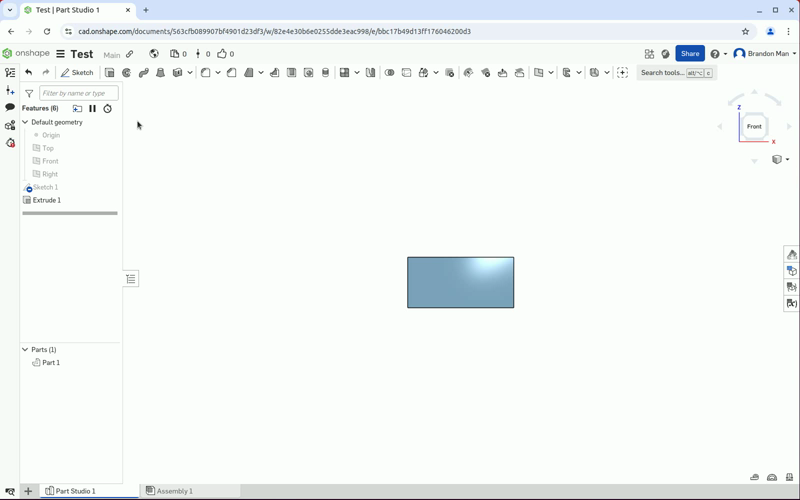
mouse_move(73, 189)
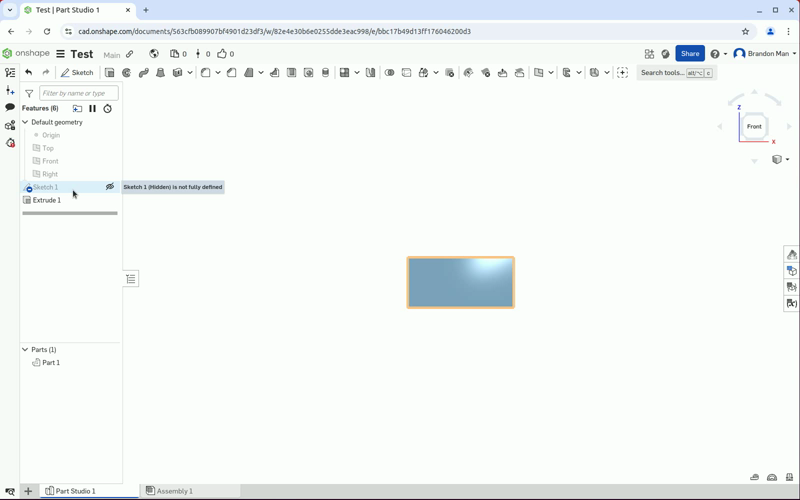
click(73, 189)
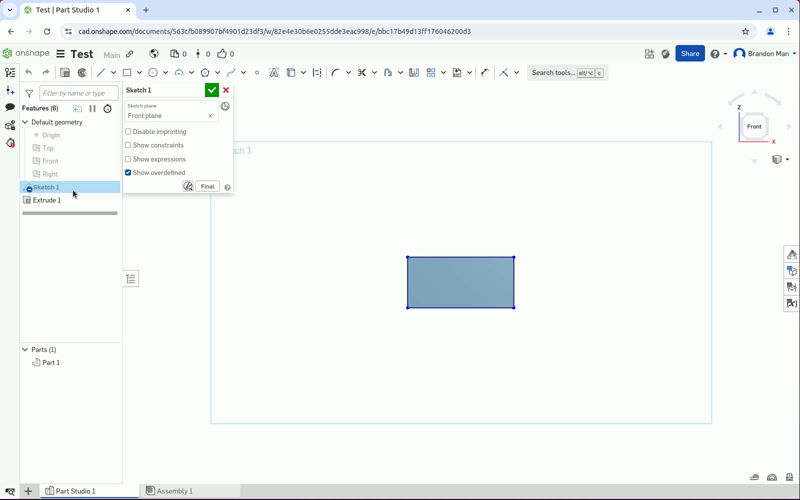
mouse_move(229, 92)
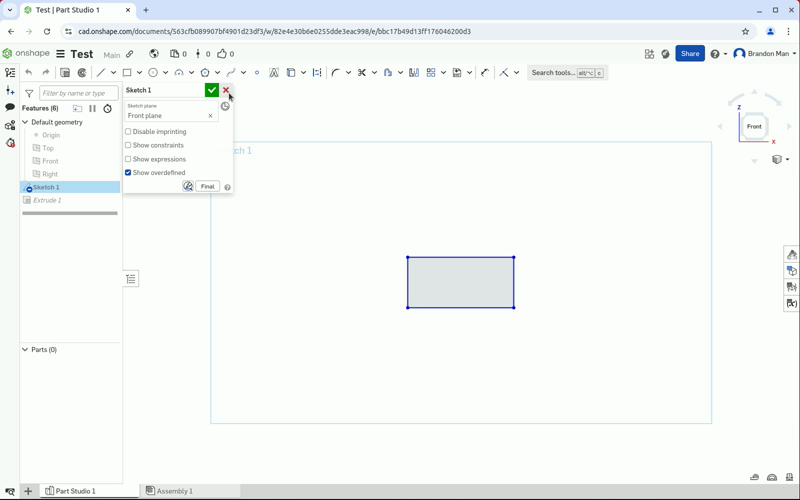
click(229, 92)
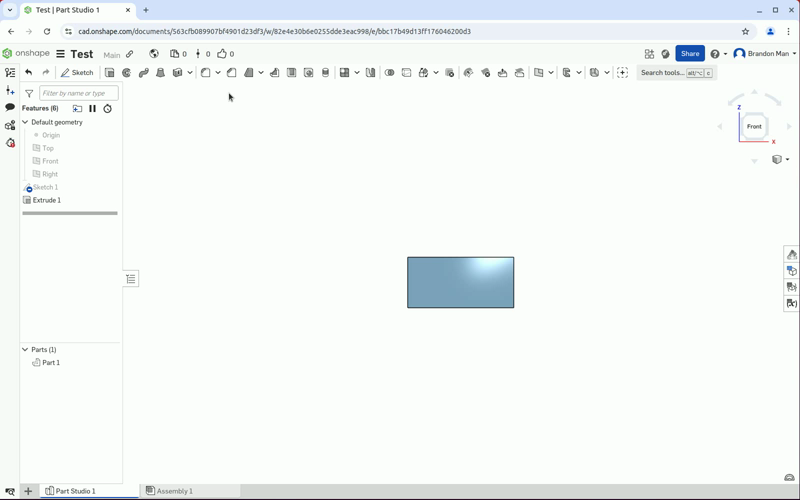
mouse_move(541, 75)
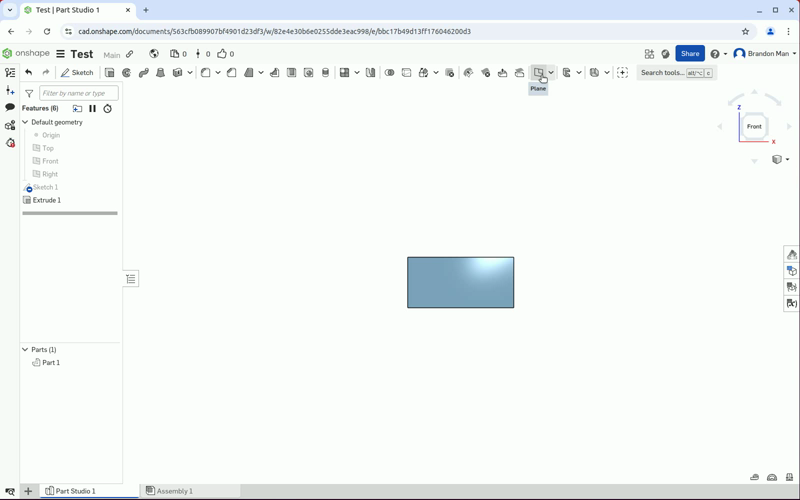
click(541, 75)
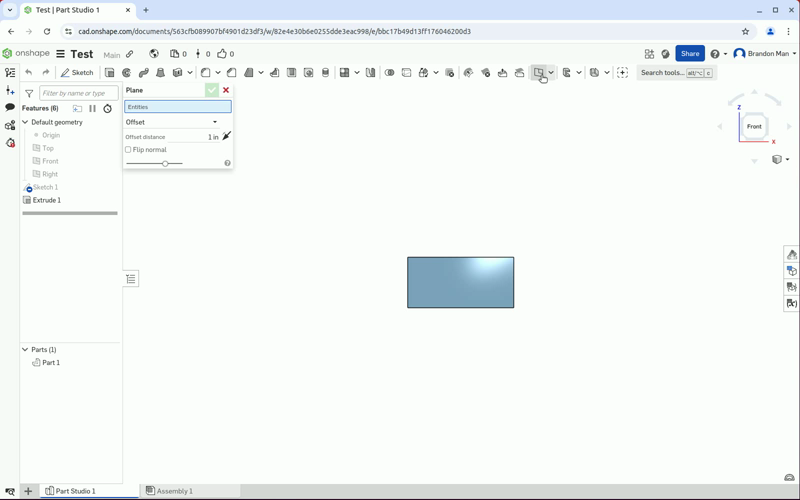
mouse_move(73, 163)
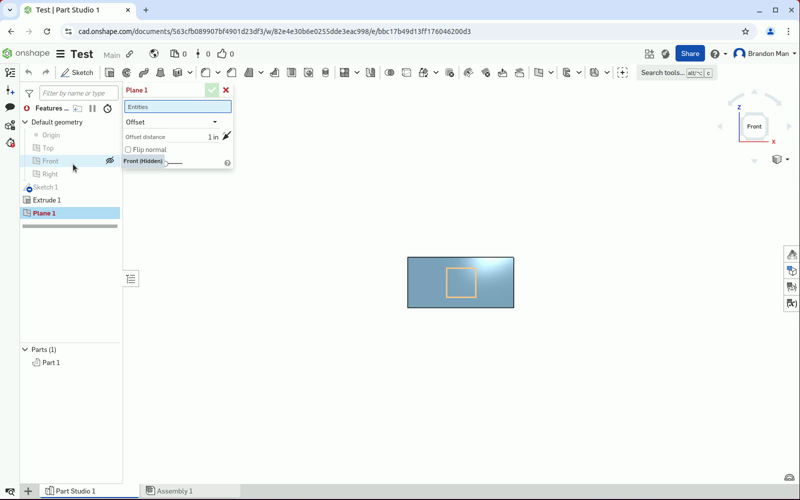
click(73, 163)
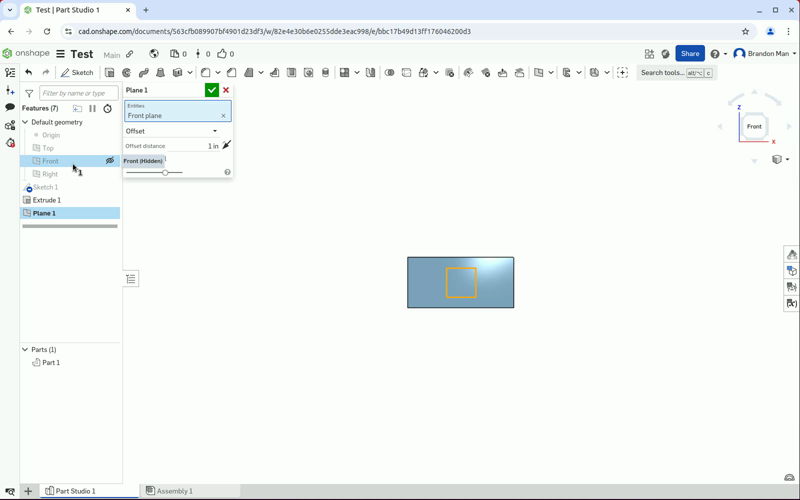
key(tab, 2)
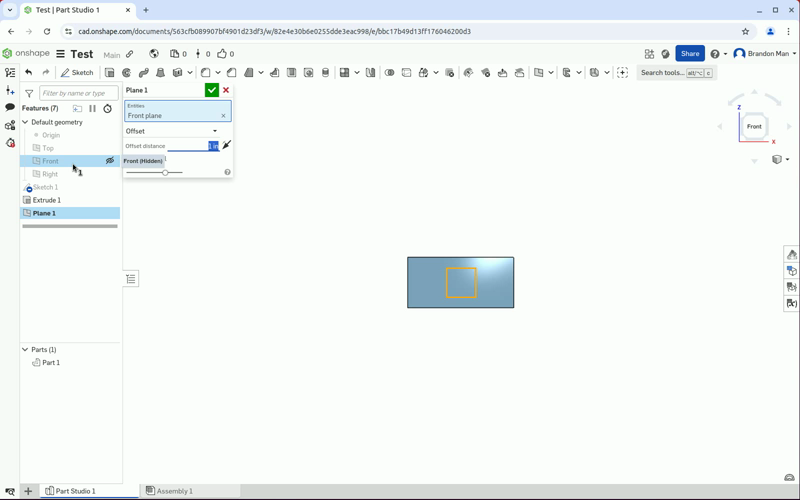
text(19.966)
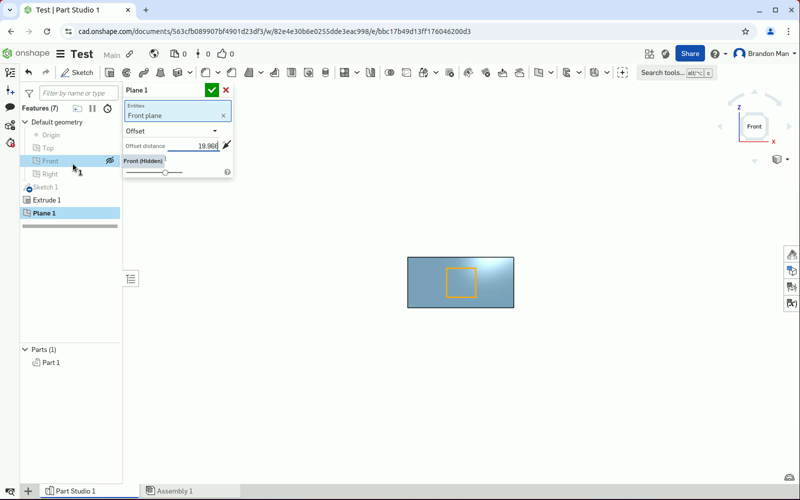
key(enter, 2)
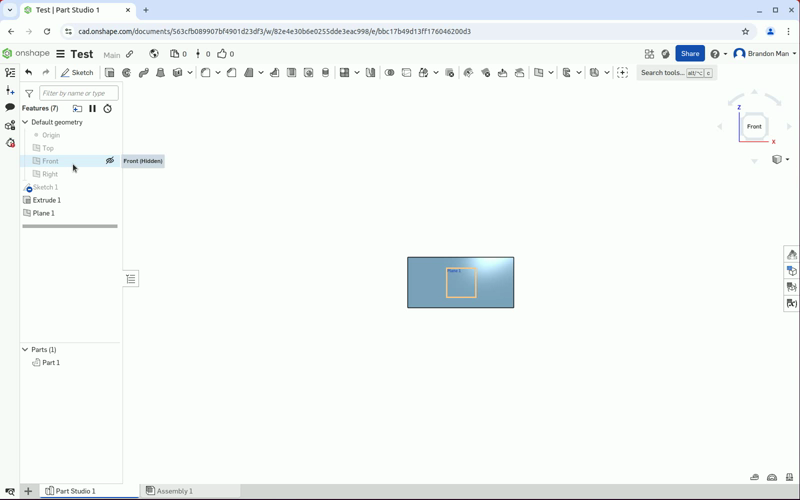
key(shift+s)
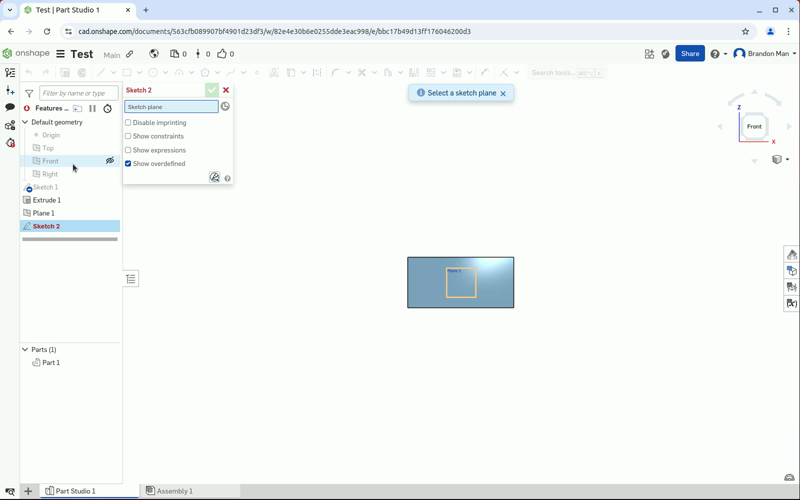
mouse_move(73, 215)
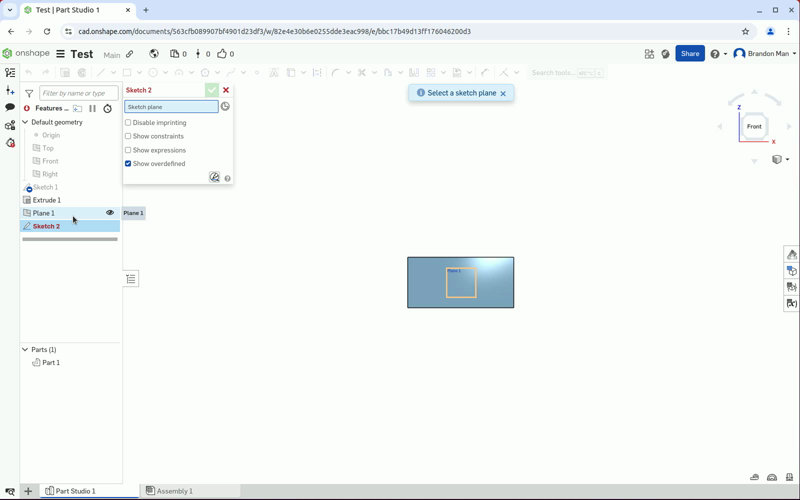
click(73, 215)
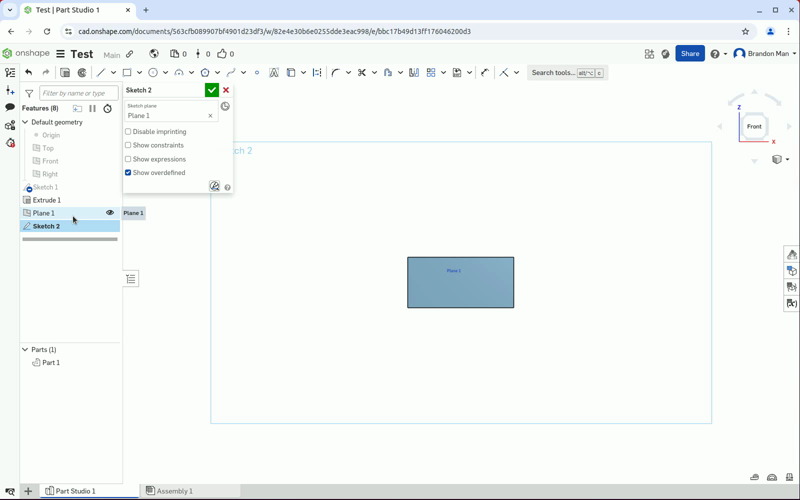
mouse_move(73, 352)
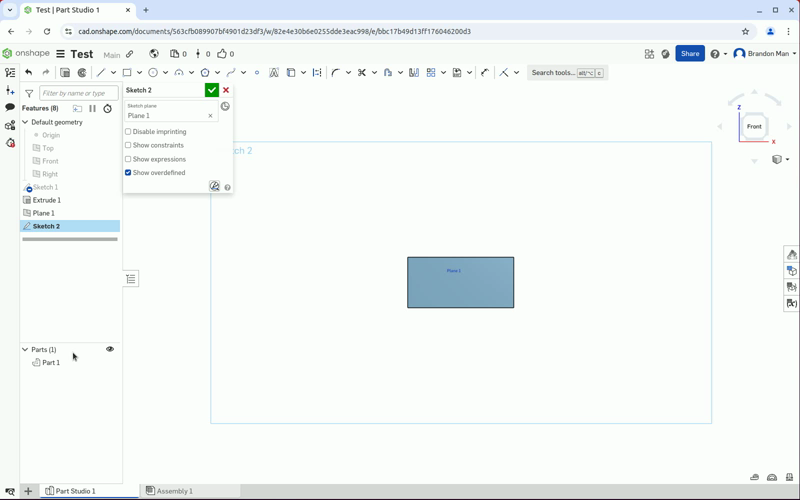
key(y)
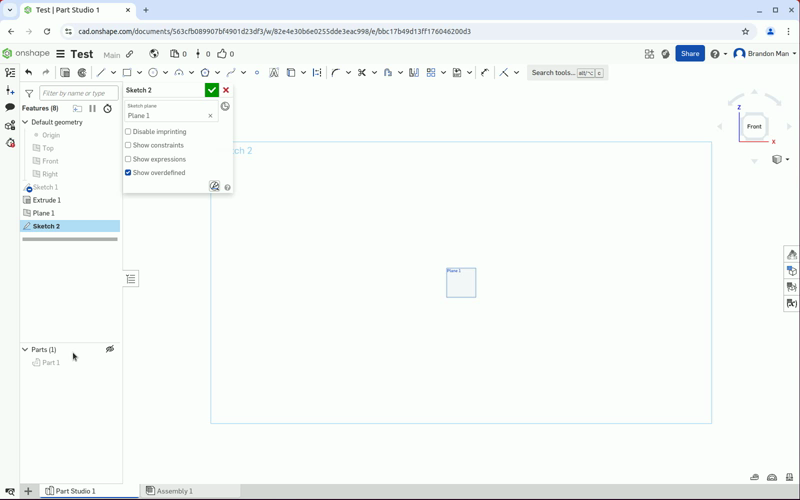
key(c)
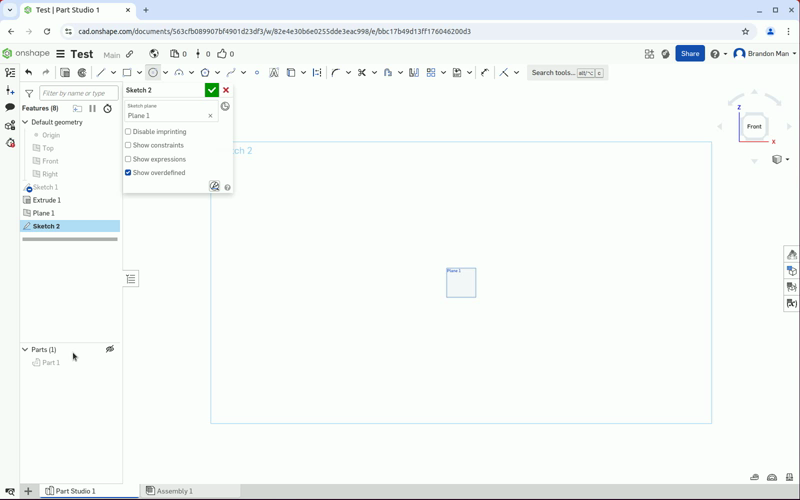
key_down(shift)
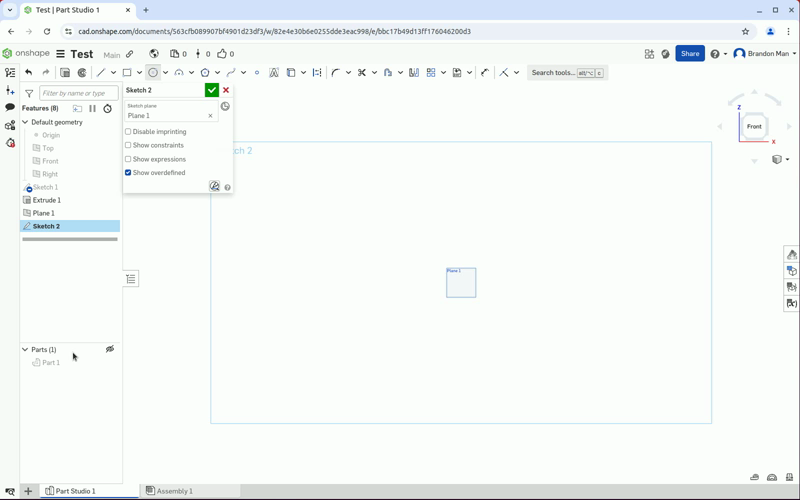
mouse_move(488, 282)
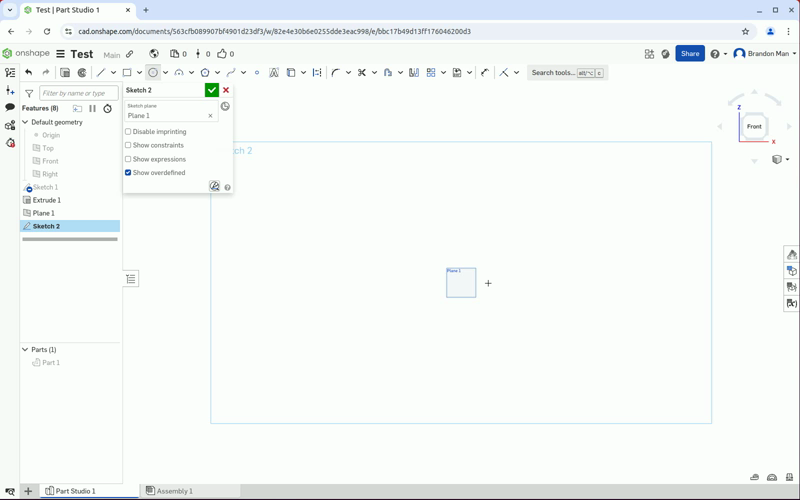
click(488, 282)
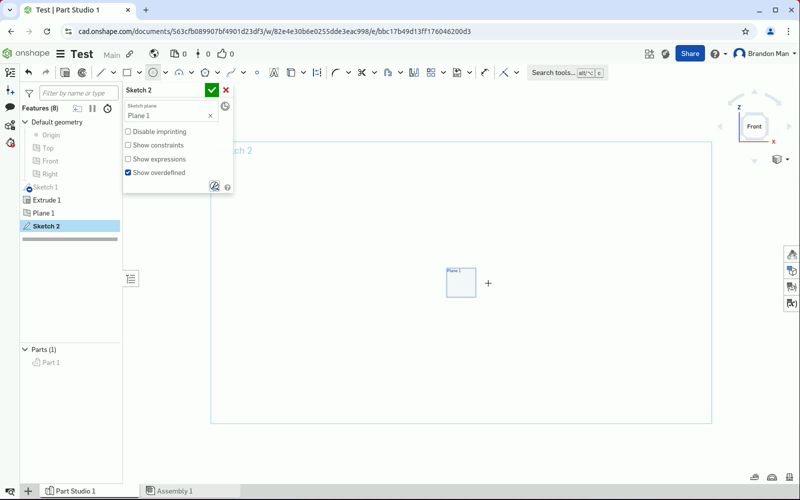
key_up(shift)
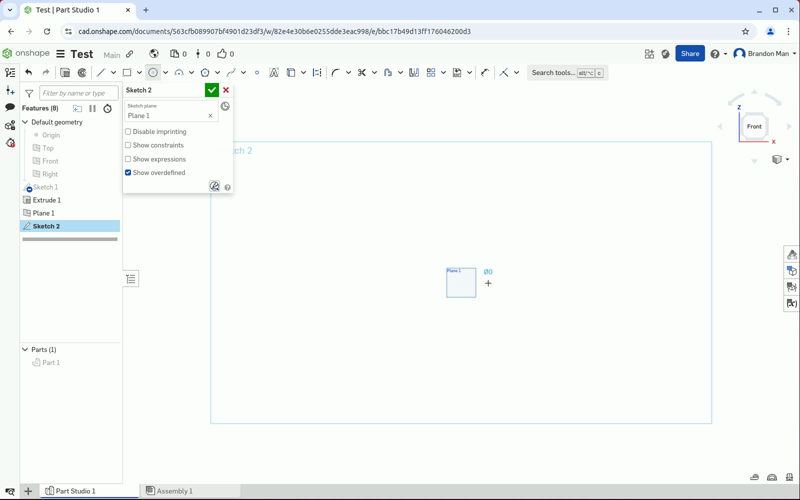
mouse_move(505, 282)
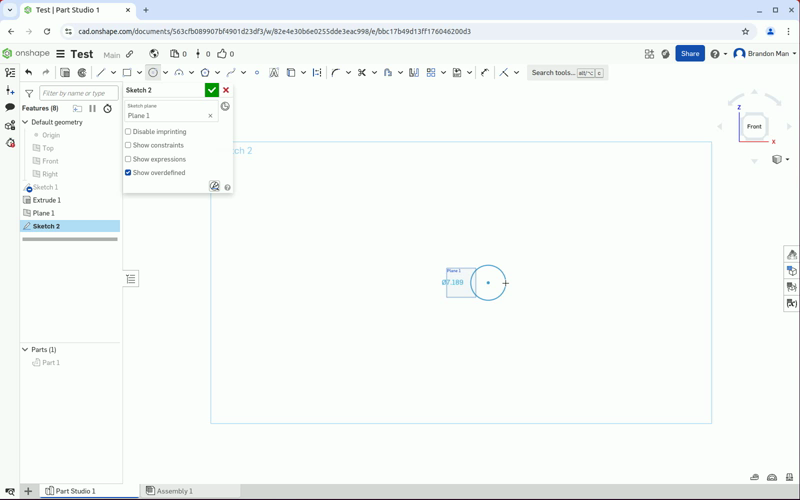
click(505, 282)
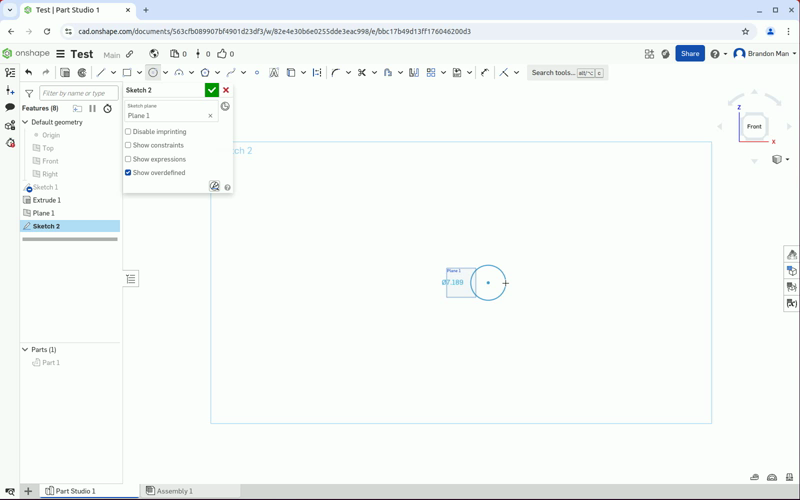
key(esc)
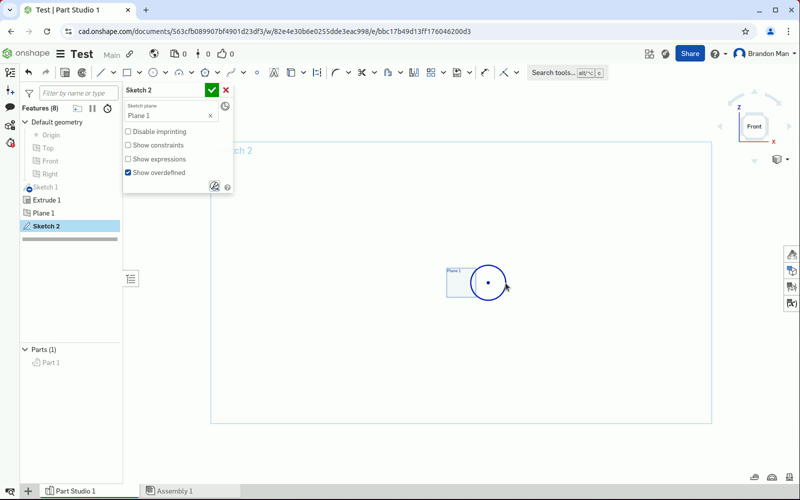
mouse_move(493, 297)
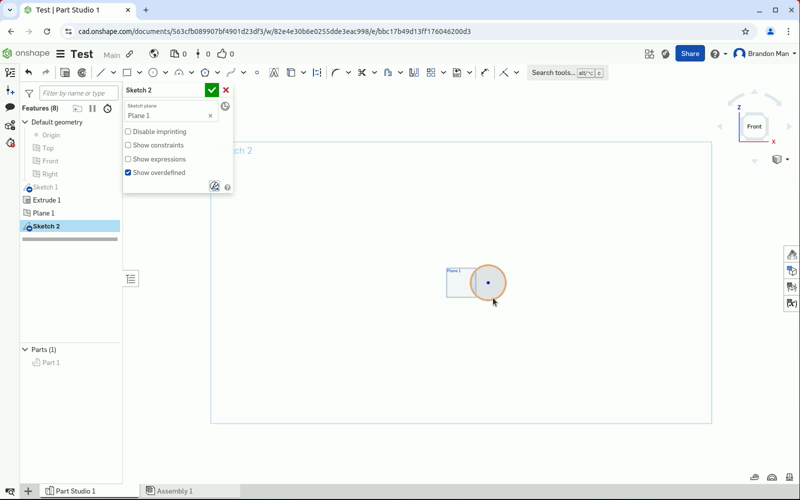
scroll(6)
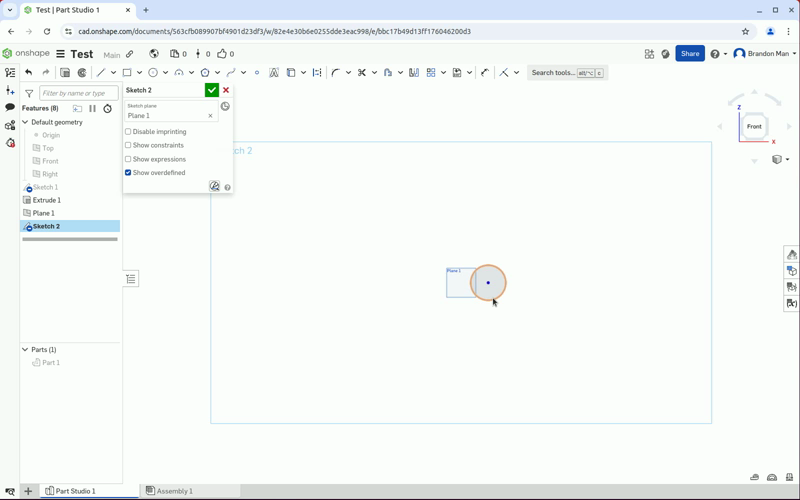
scroll(6)
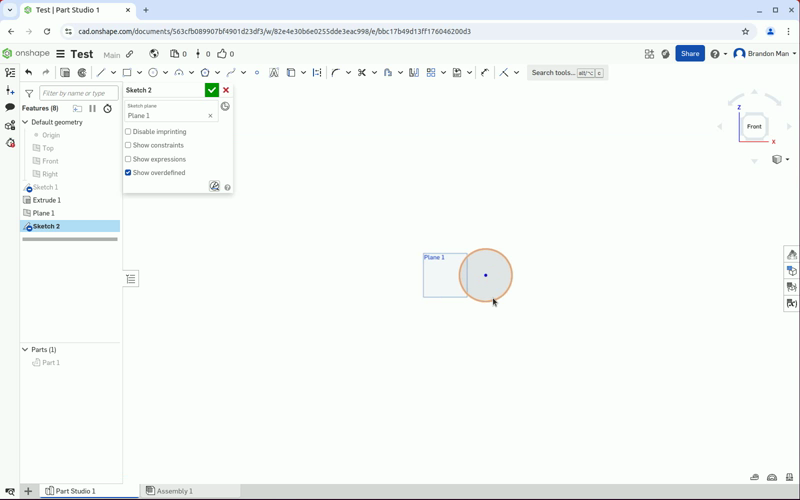
scroll(6)
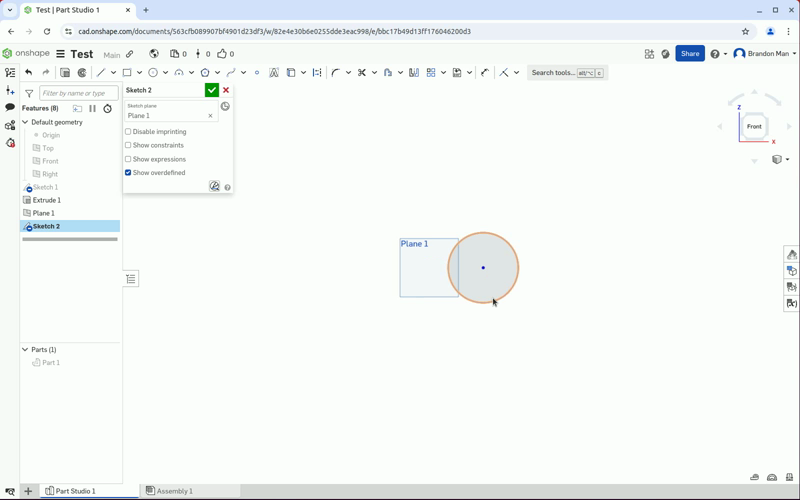
scroll(6)
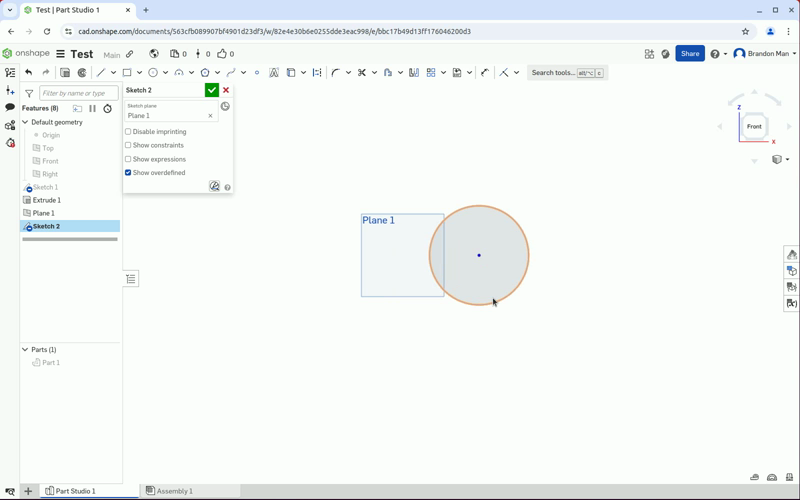
scroll(6)
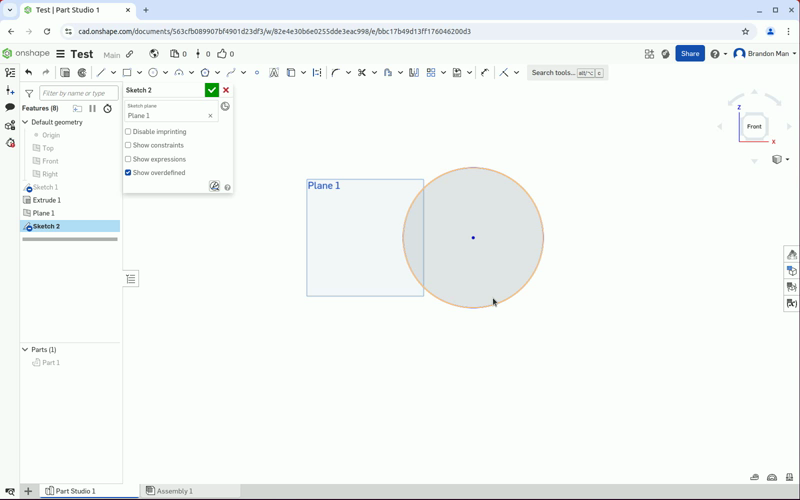
scroll(6)
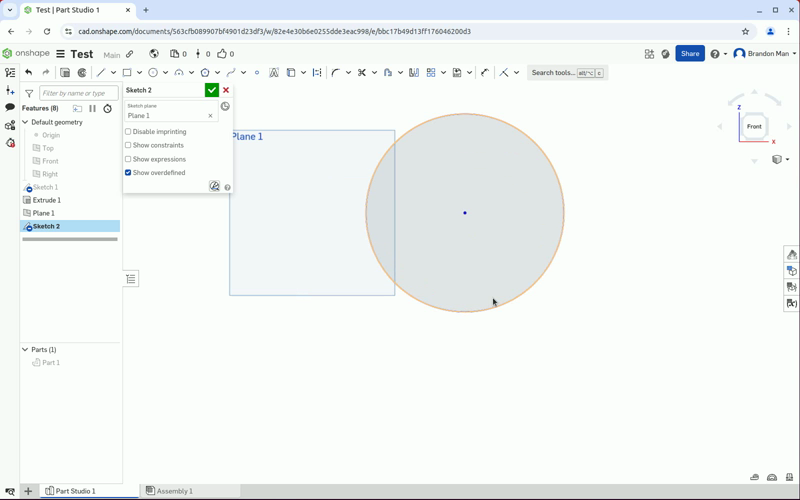
scroll(6)
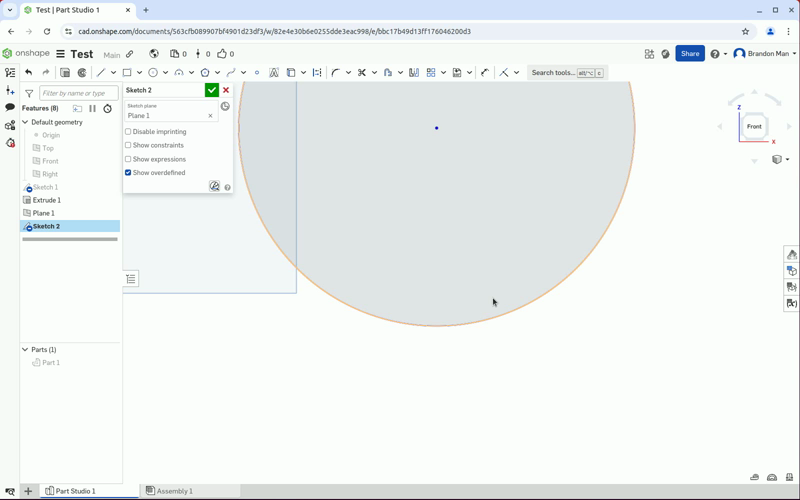
click(493, 297)
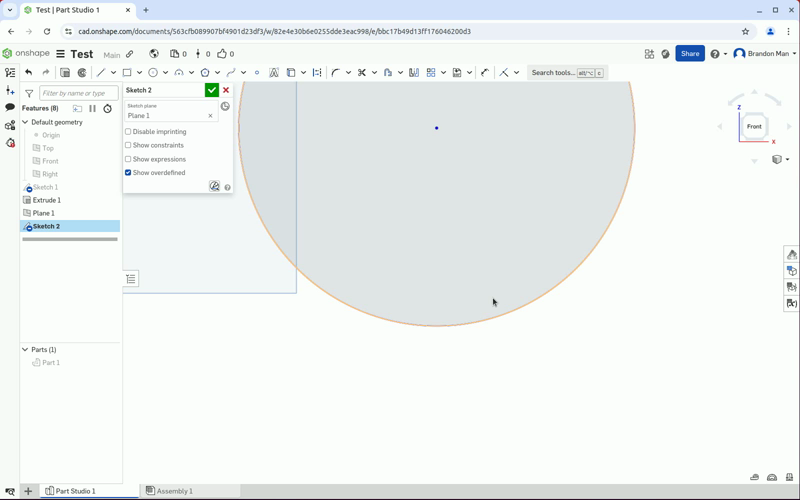
scroll(-6)
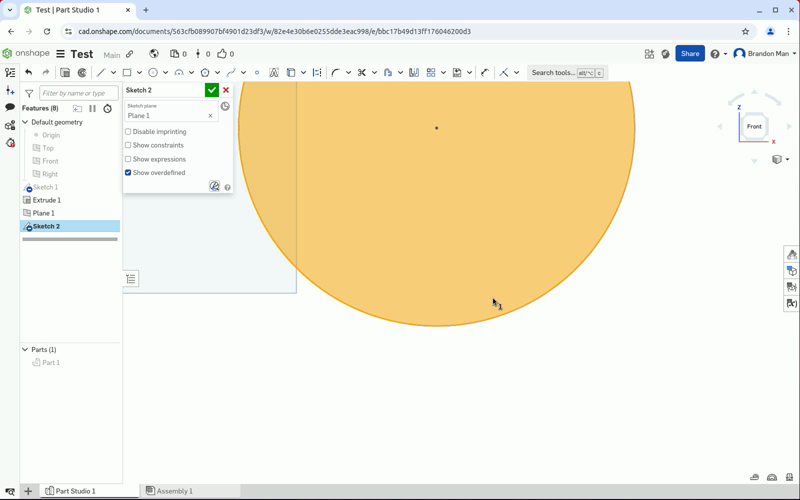
scroll(-6)
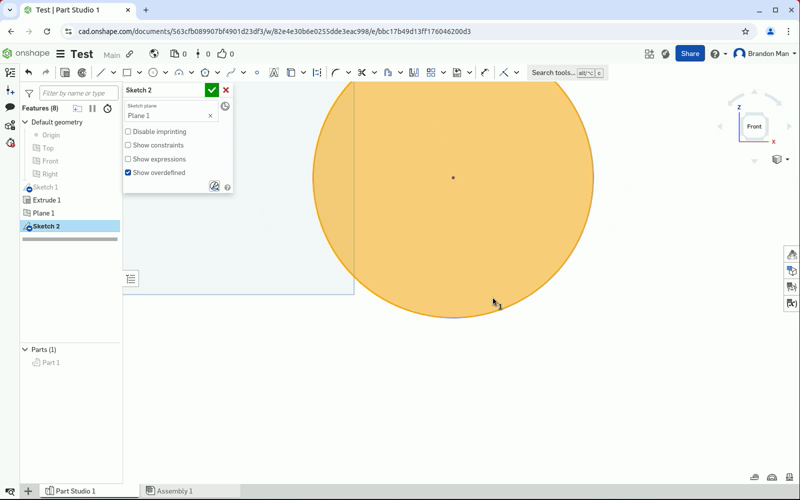
scroll(-6)
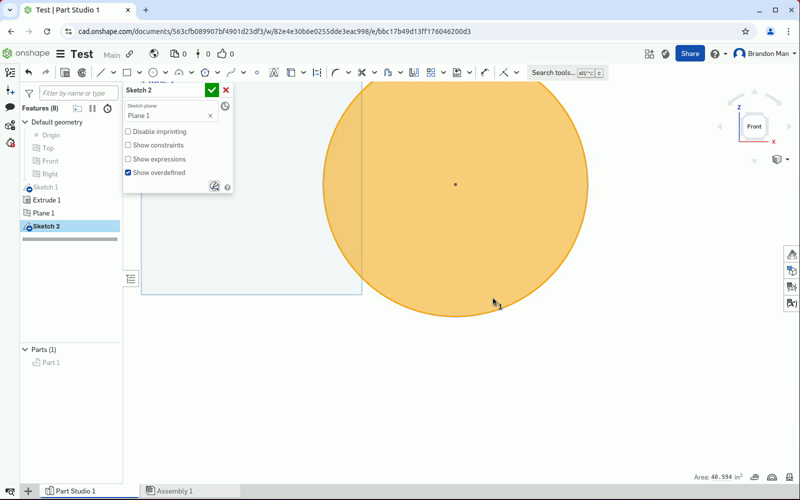
scroll(-6)
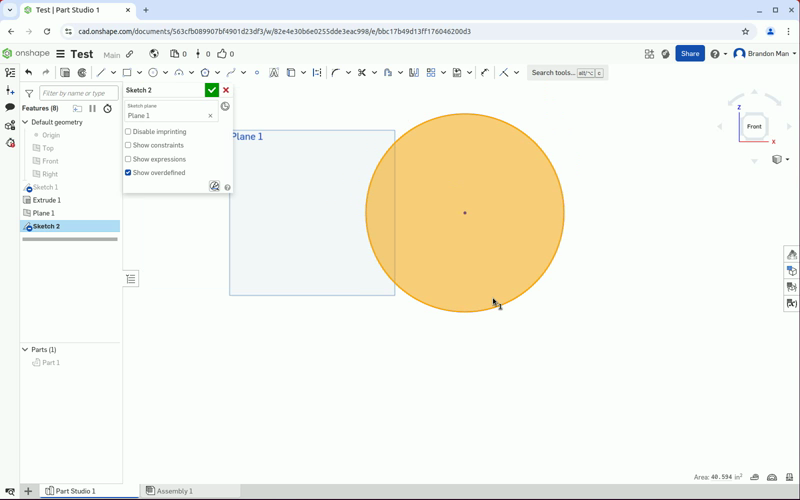
scroll(-6)
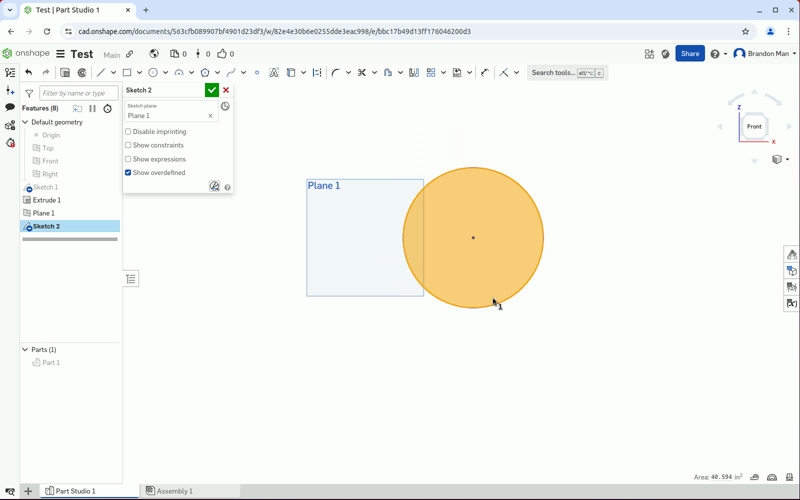
scroll(-6)
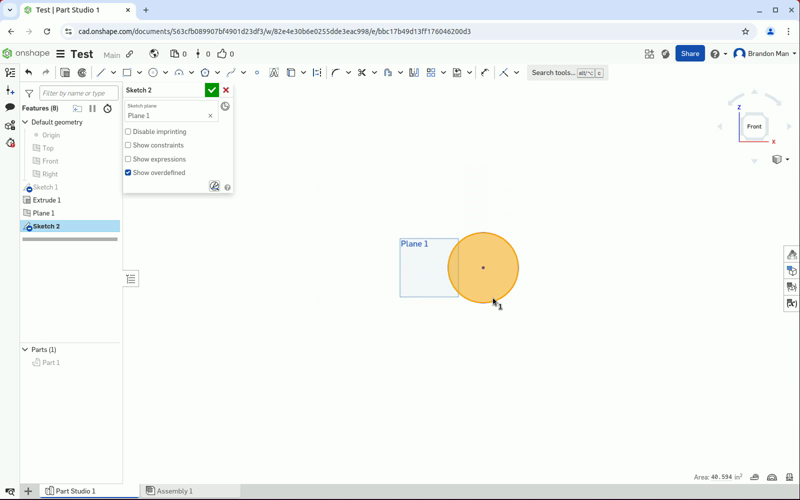
scroll(-6)
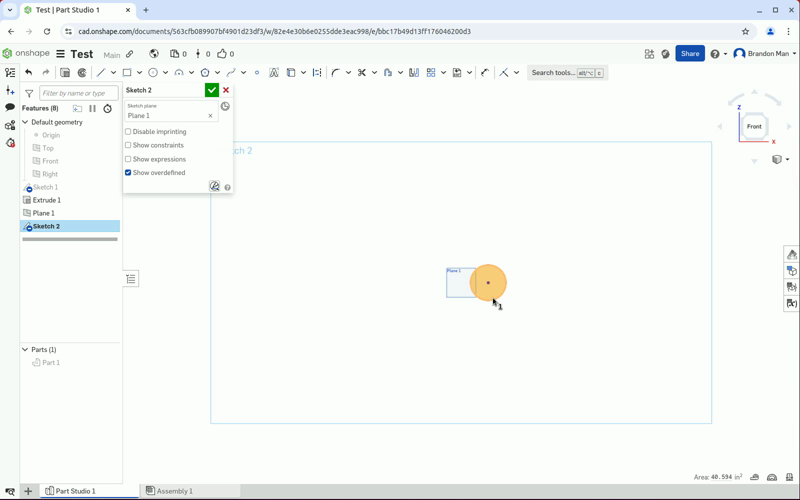
mouse_move(73, 352)
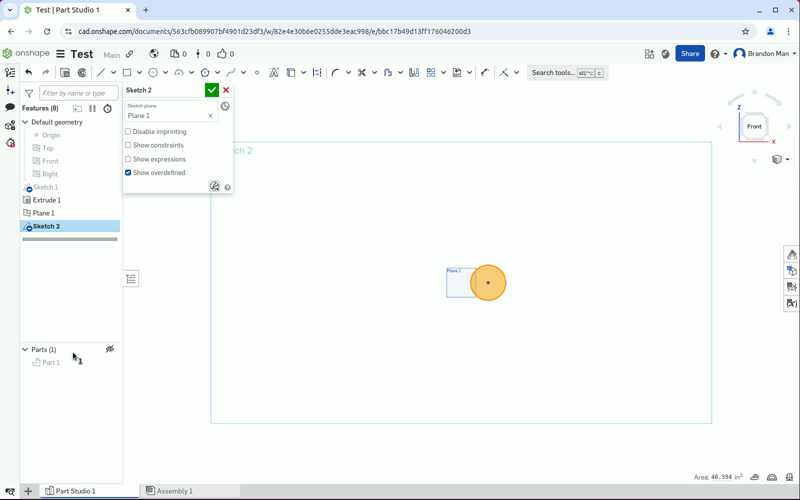
key(shift+y)
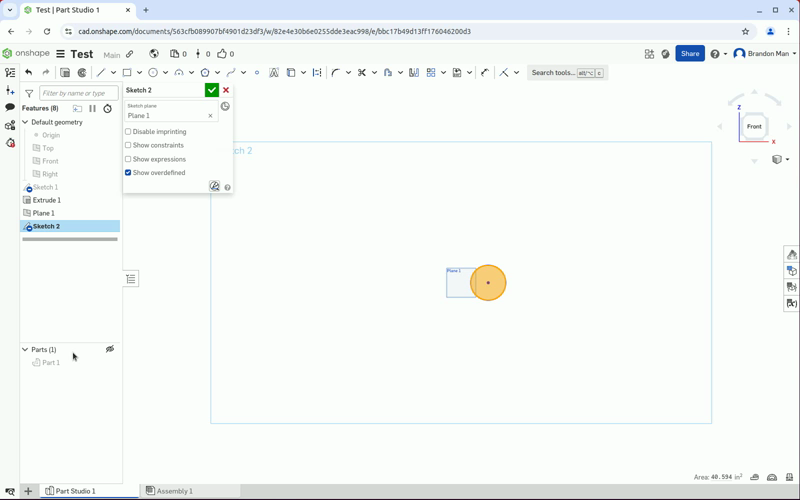
key(shift+e)
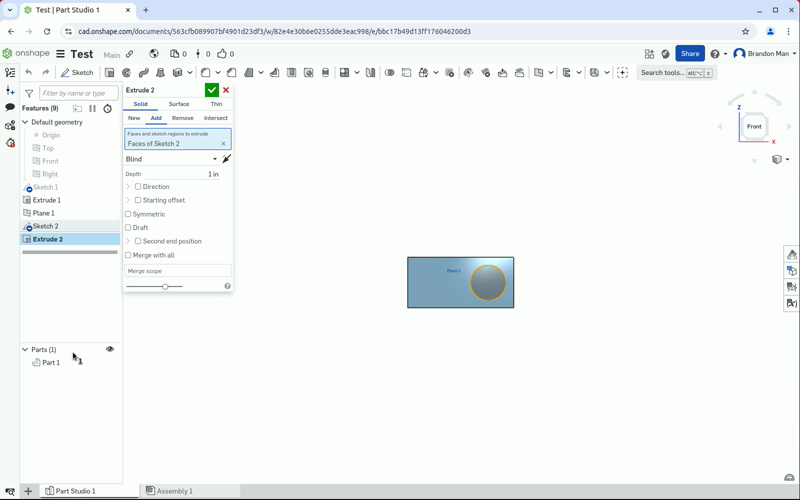
mouse_move(143, 106)
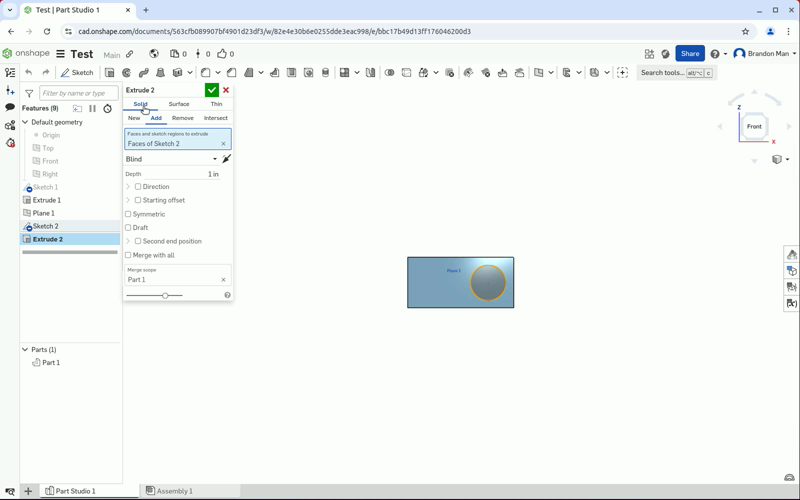
click(143, 106)
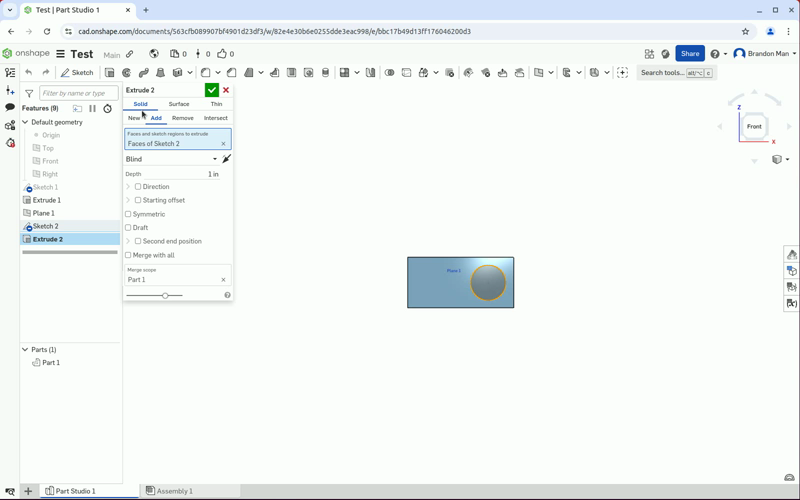
mouse_move(137, 120)
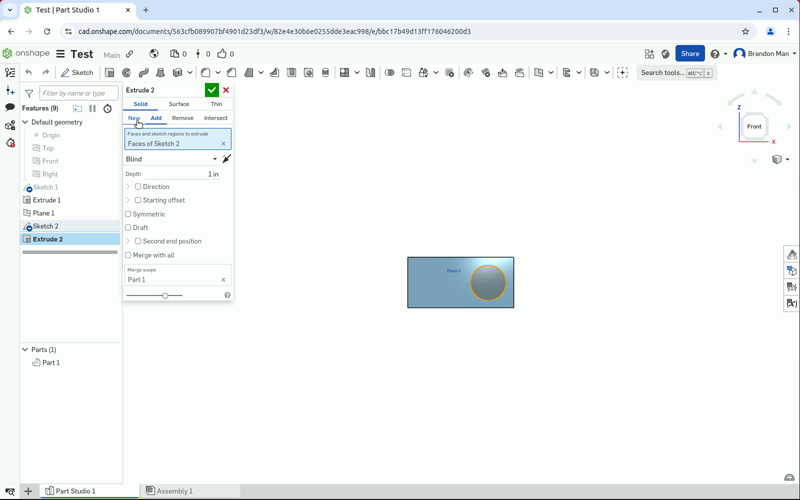
click(137, 120)
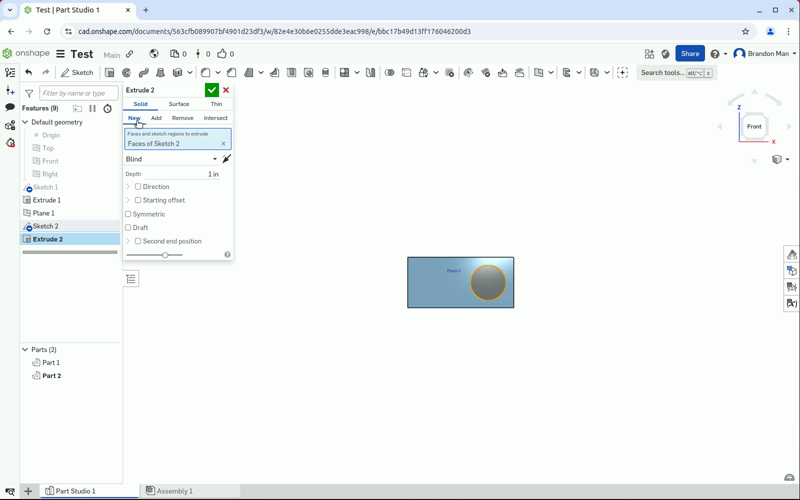
key(tab, 4)
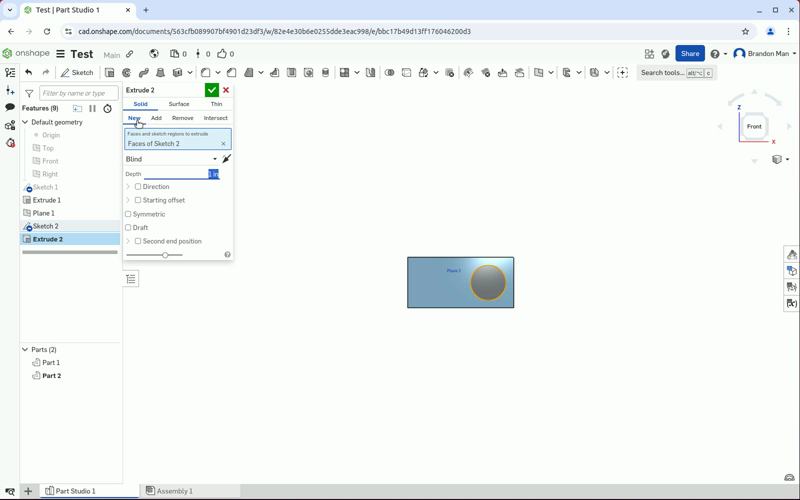
text(0.963)
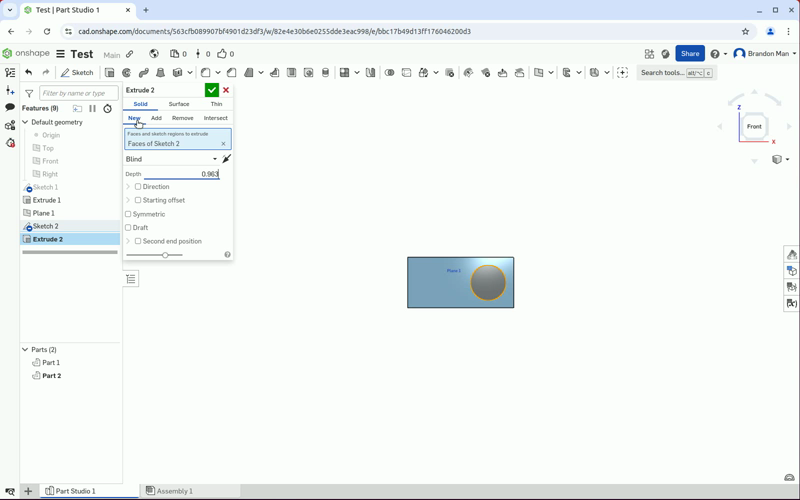
key(enter)
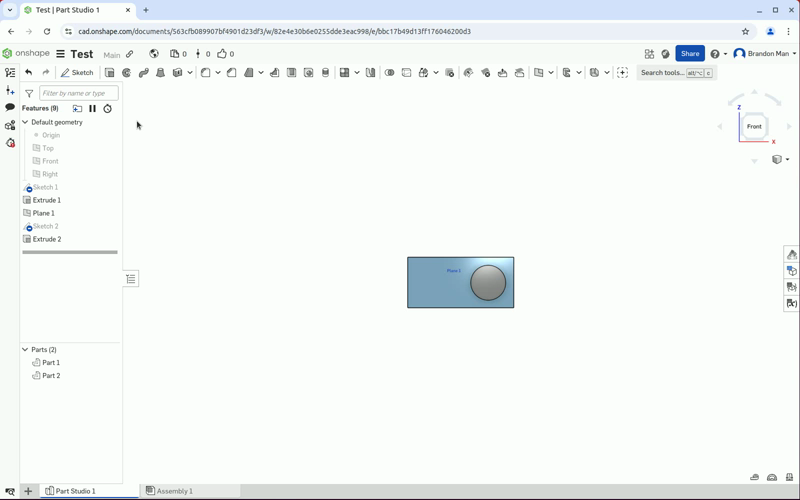
key(shift+h)
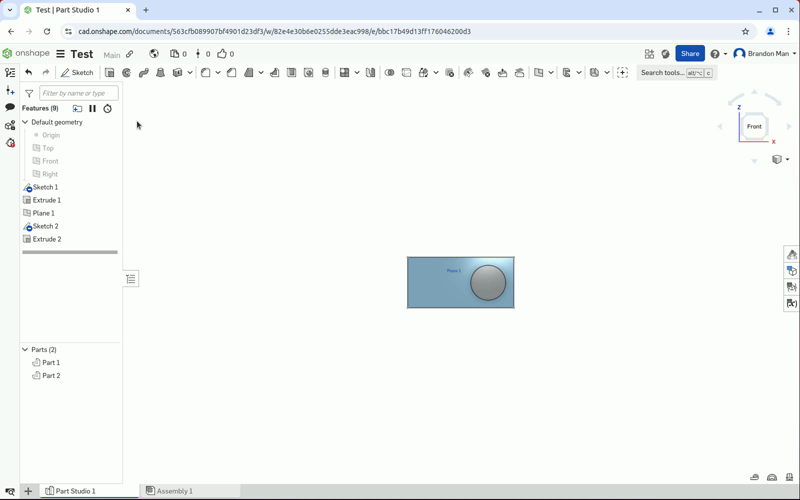
key(shift+h)
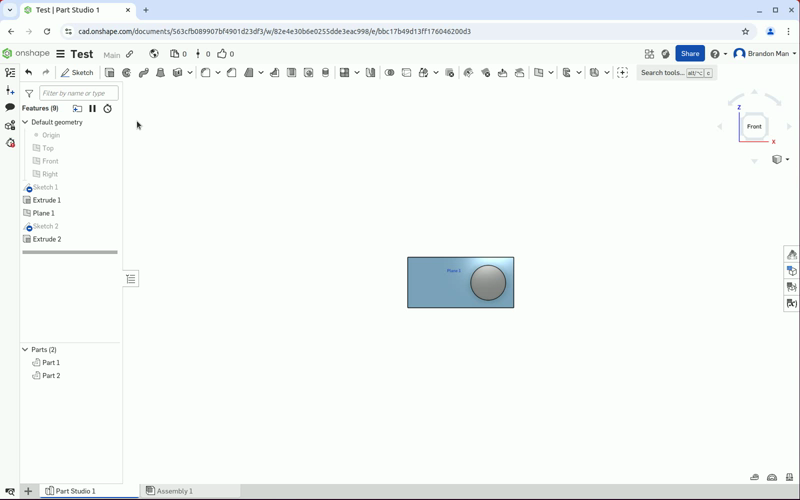
mouse_move(73, 189)
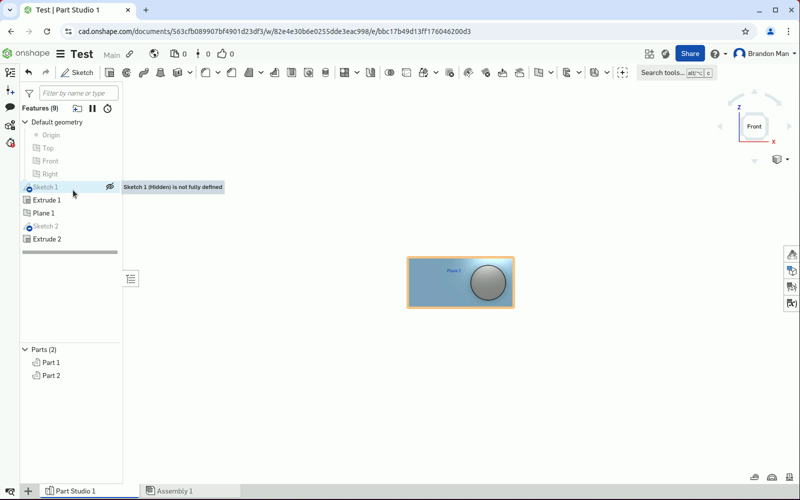
click(73, 189)
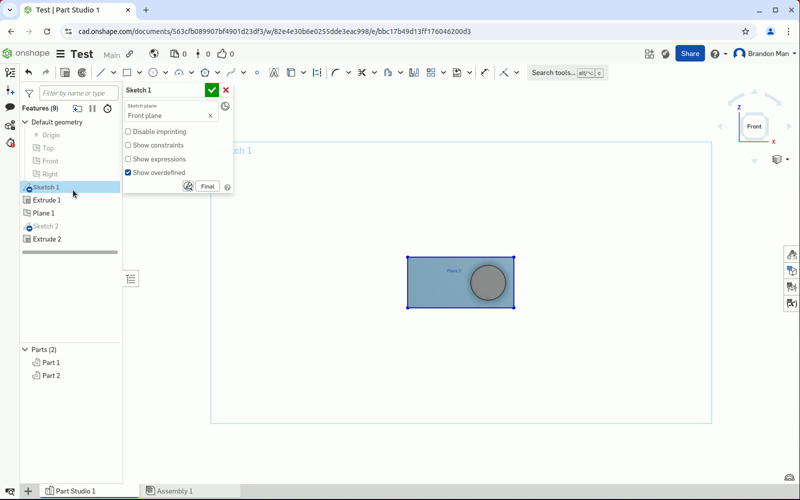
mouse_move(229, 92)
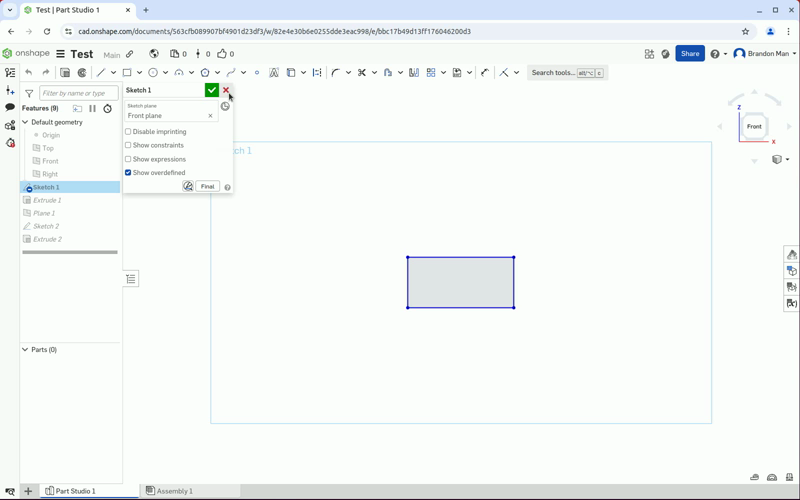
click(229, 92)
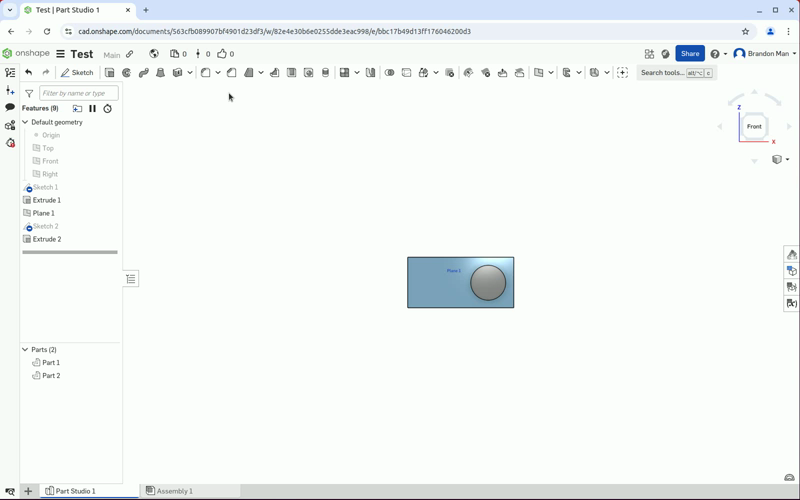
mouse_move(541, 75)
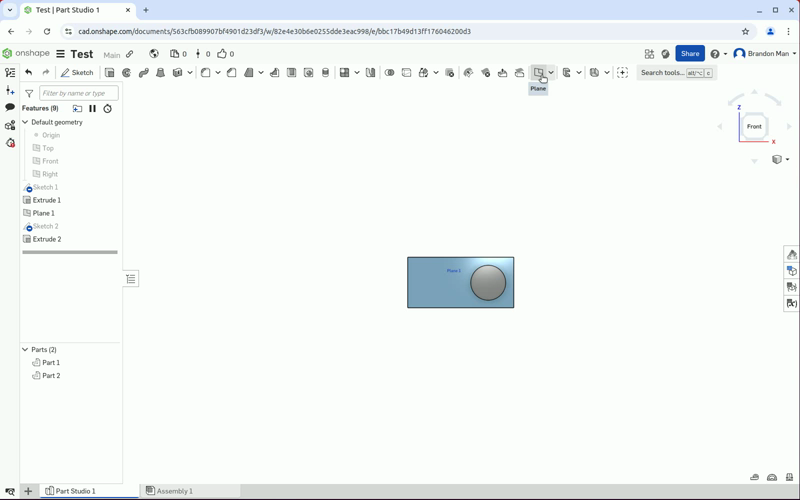
click(541, 75)
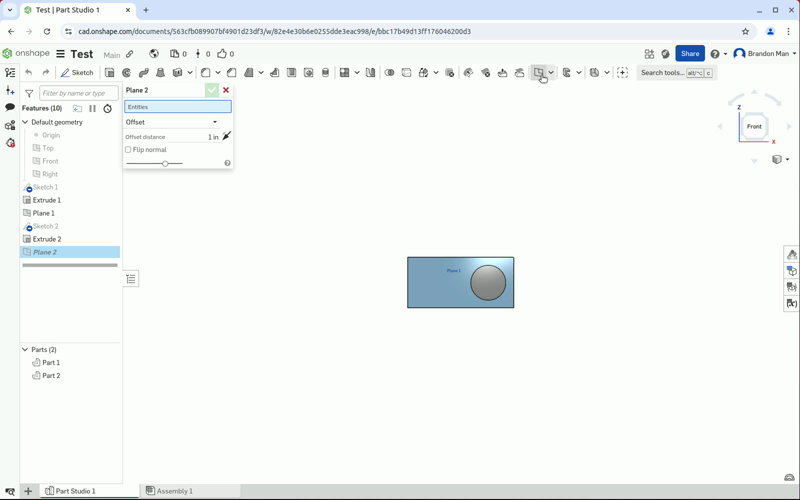
mouse_move(73, 163)
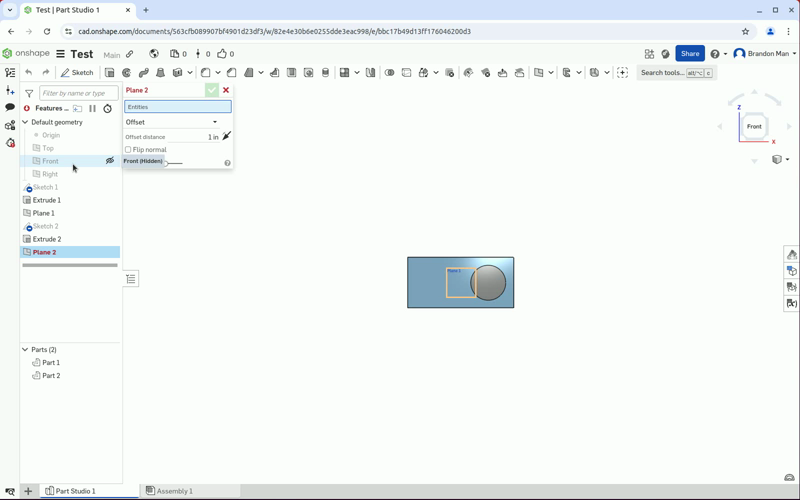
click(73, 163)
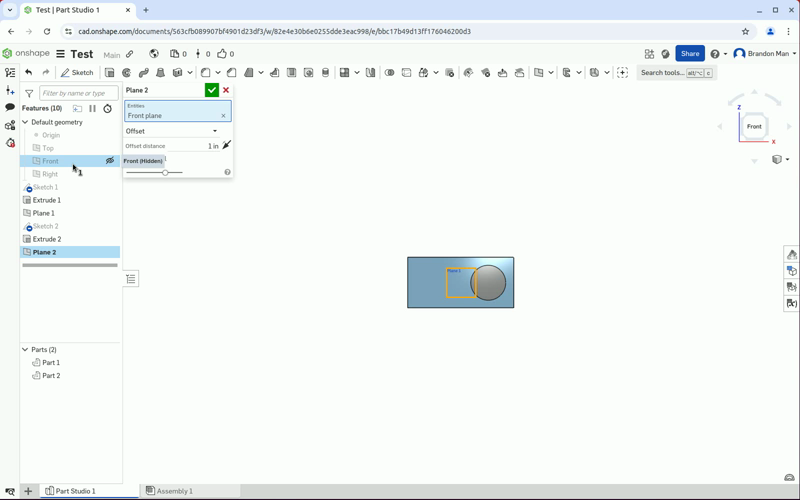
key(tab, 2)
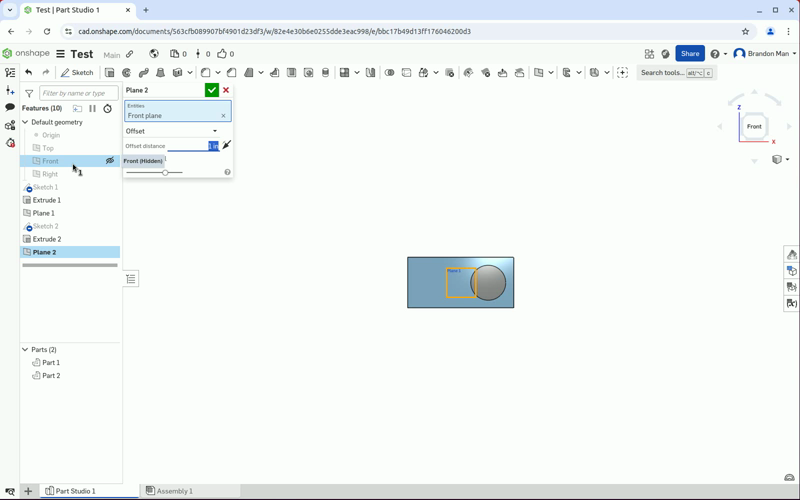
text(20.951)
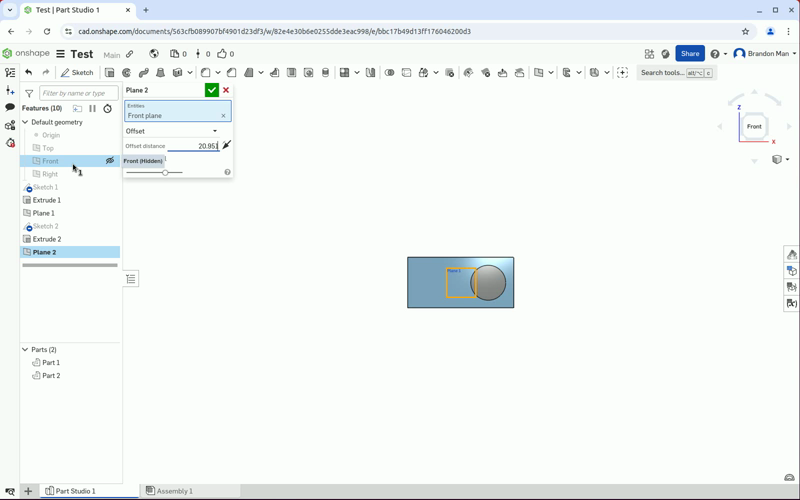
key(enter, 2)
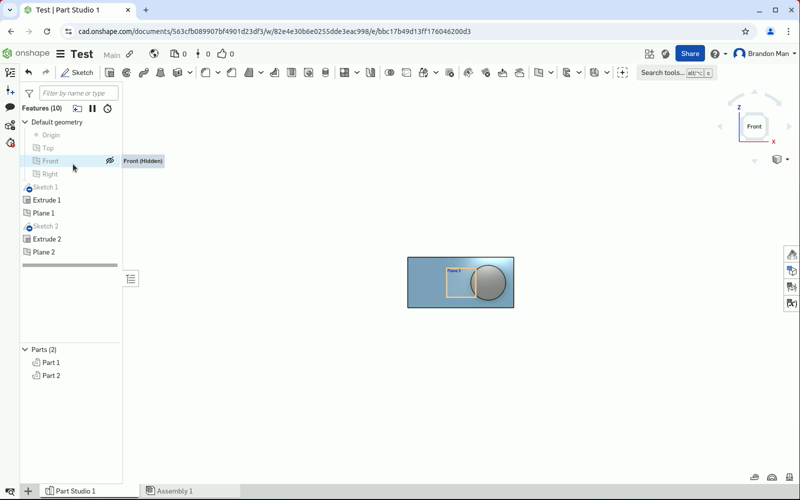
key(shift+s)
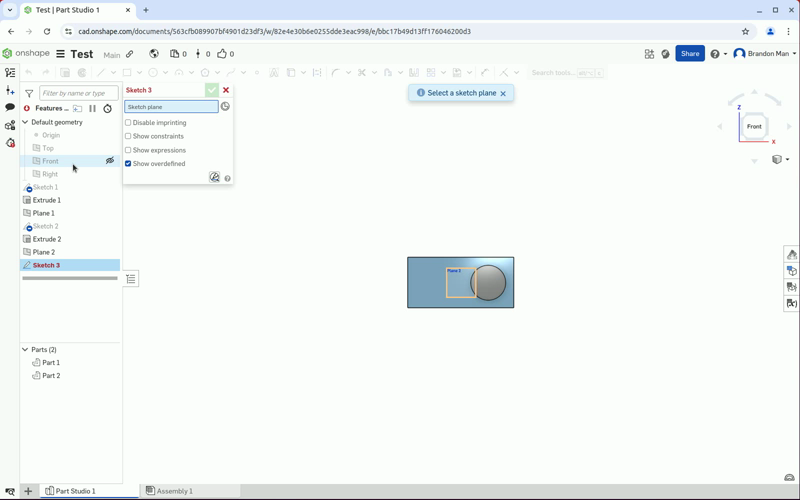
mouse_move(73, 254)
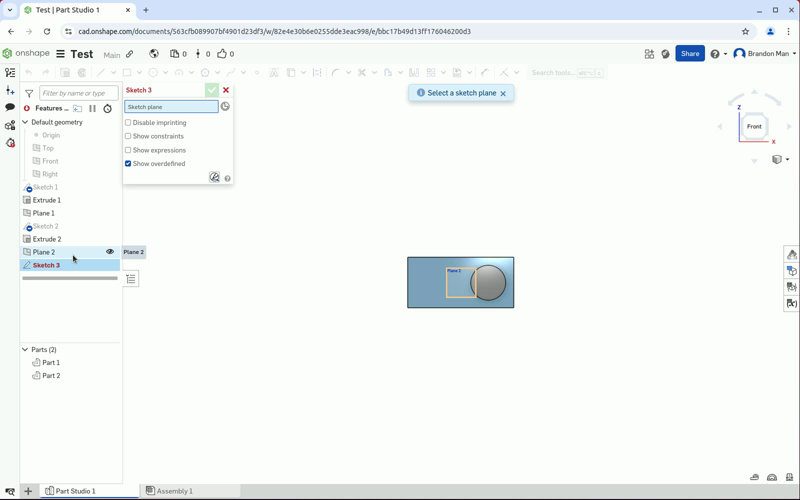
click(73, 254)
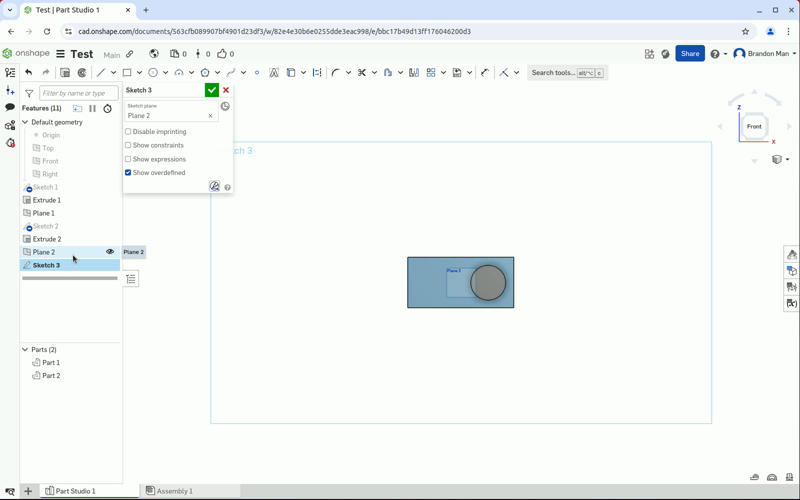
mouse_move(73, 352)
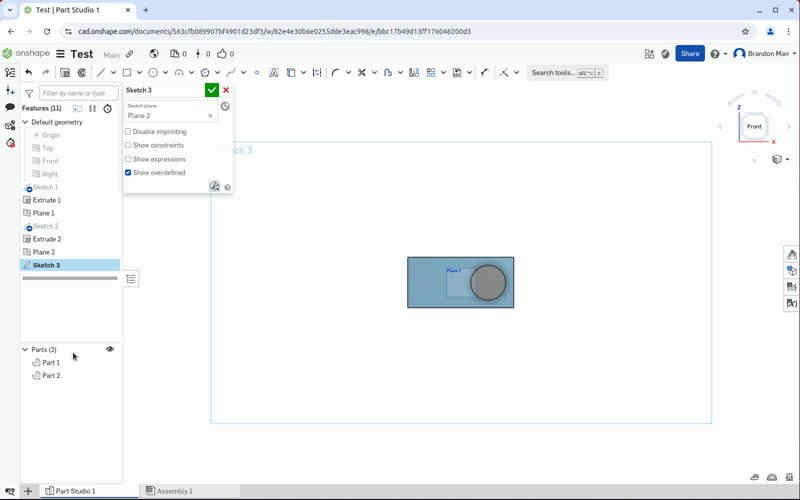
key(y)
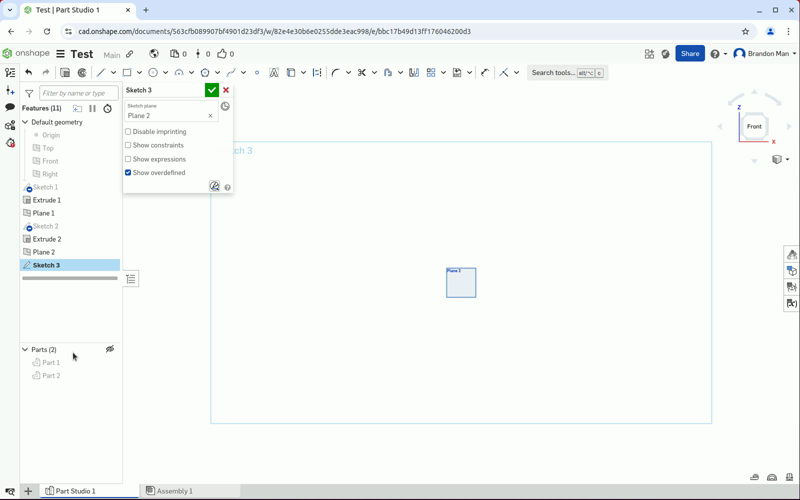
key(c)
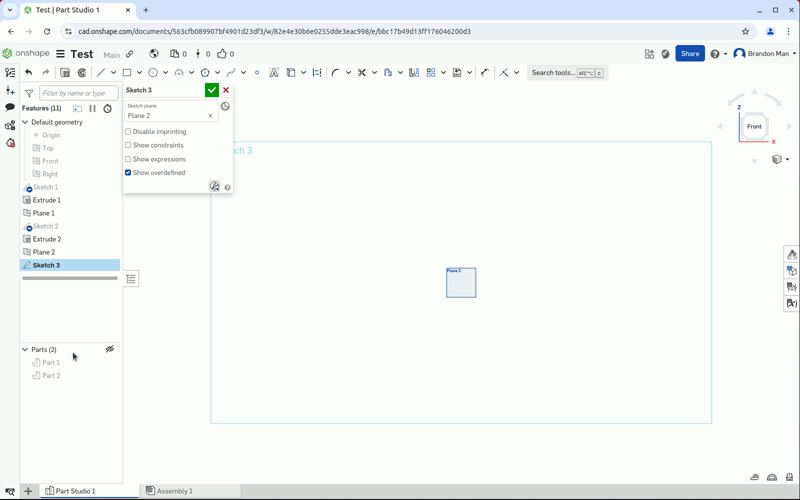
key_down(shift)
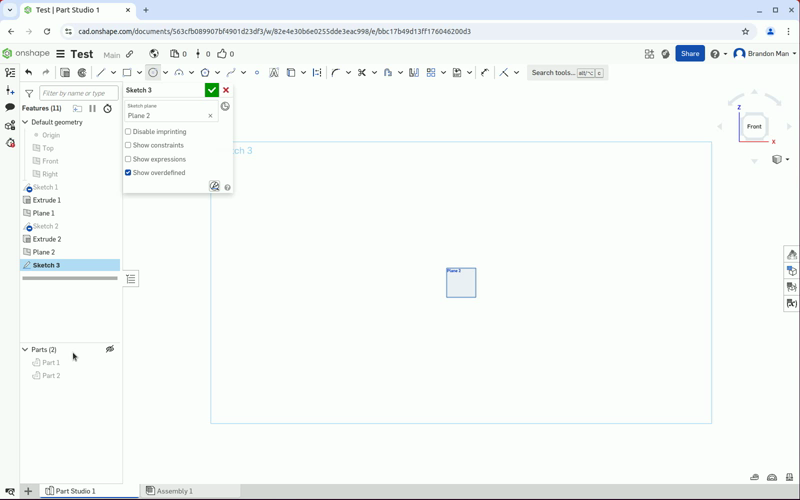
mouse_move(489, 282)
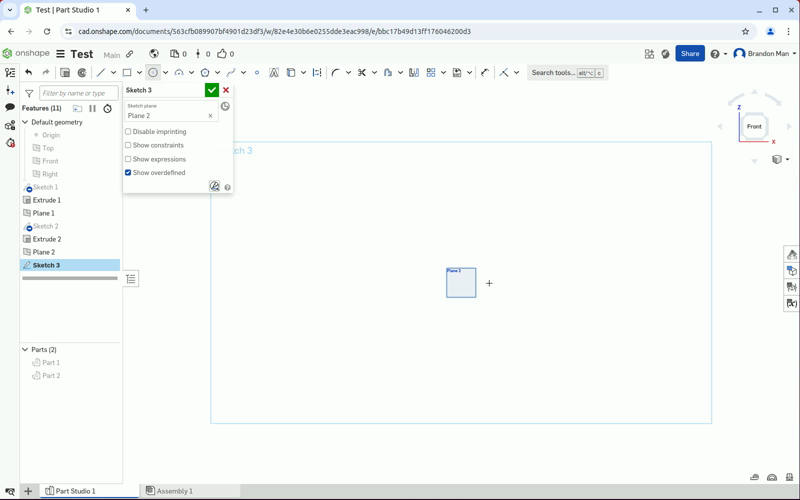
click(489, 282)
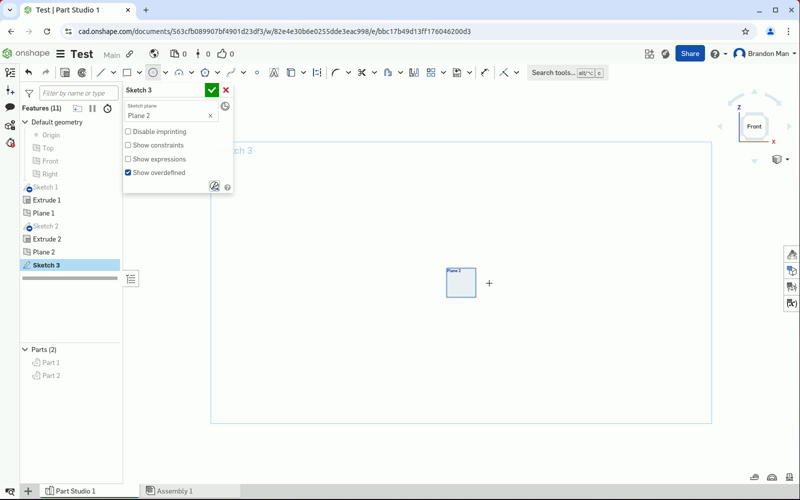
key_up(shift)
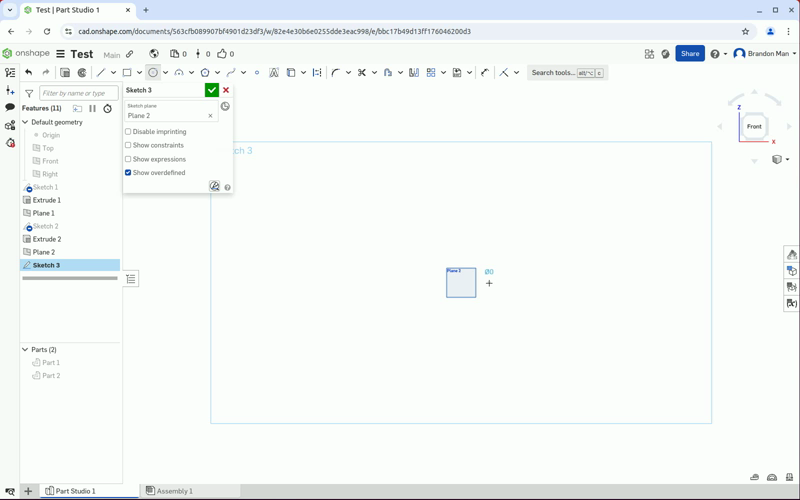
mouse_move(497, 282)
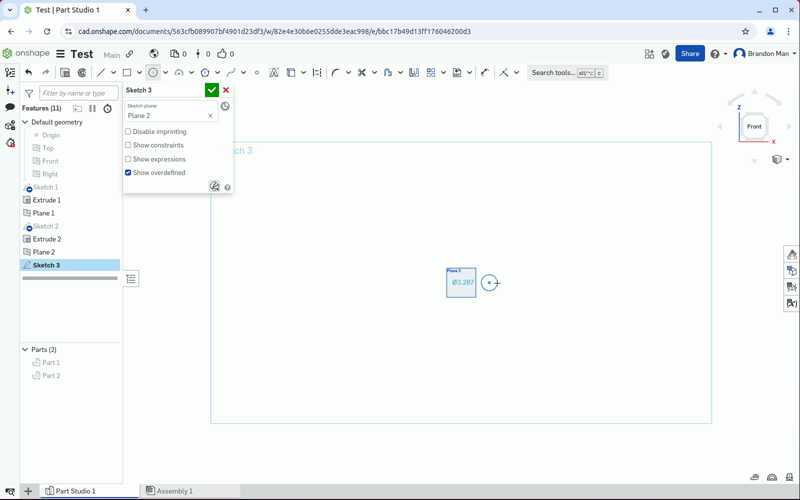
click(497, 282)
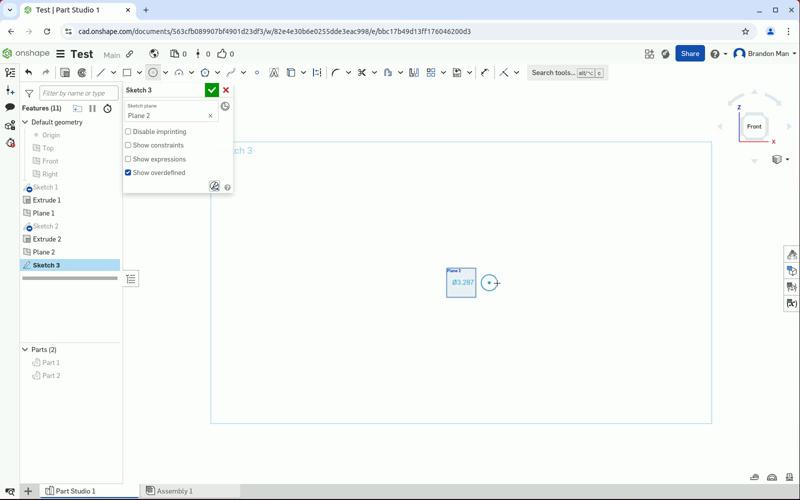
key(esc)
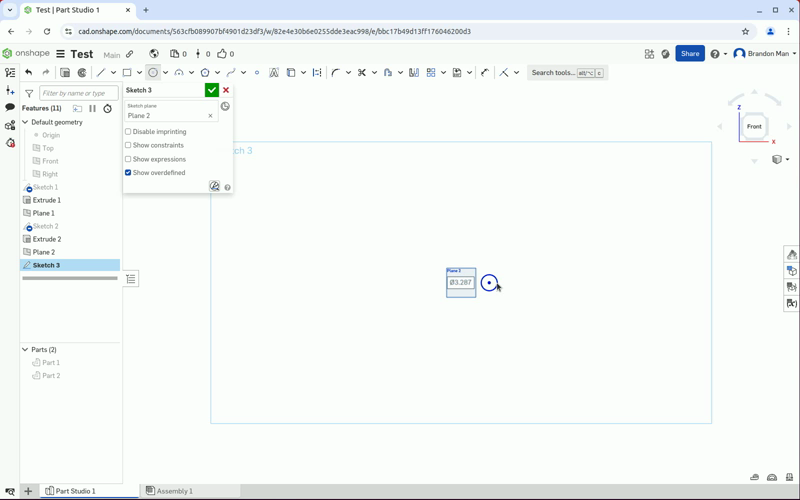
mouse_move(485, 286)
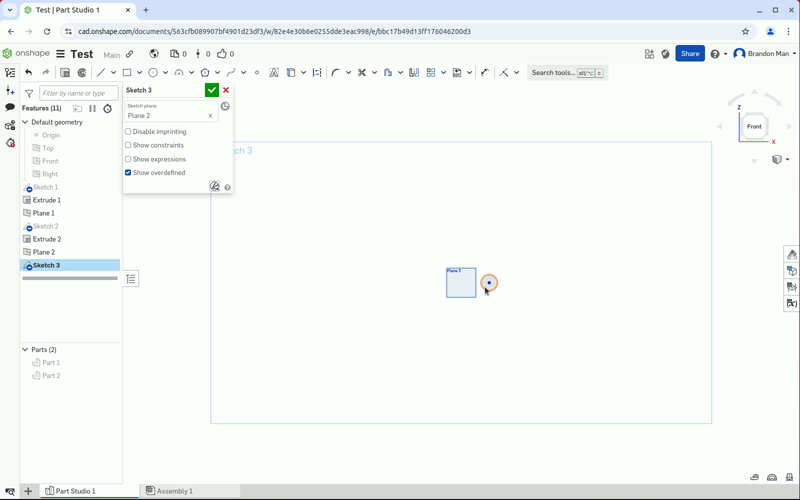
scroll(6)
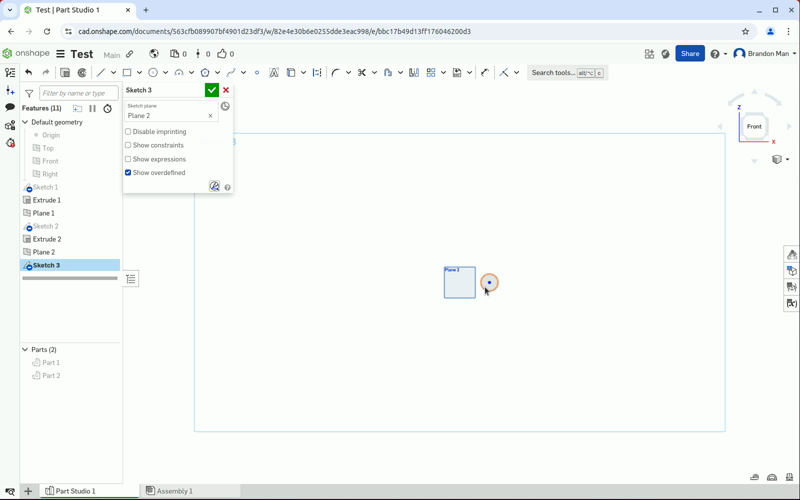
scroll(6)
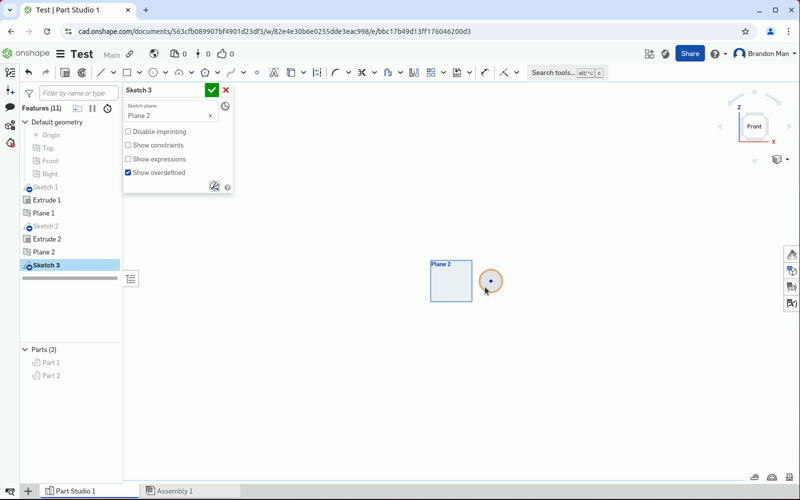
scroll(6)
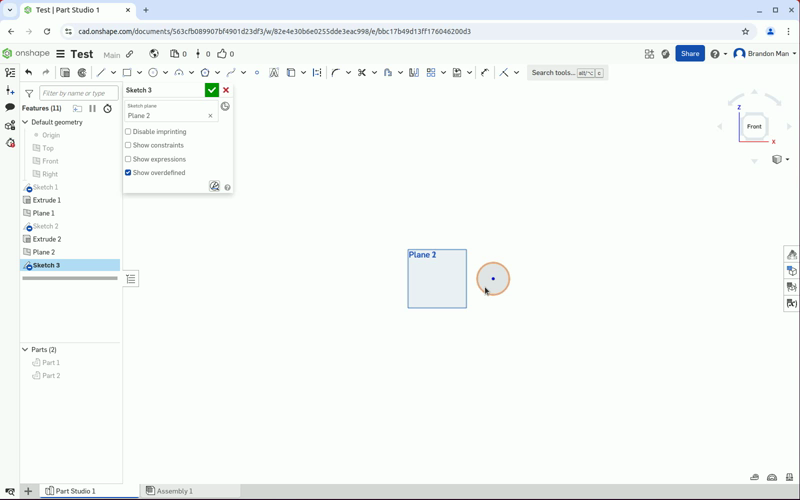
scroll(6)
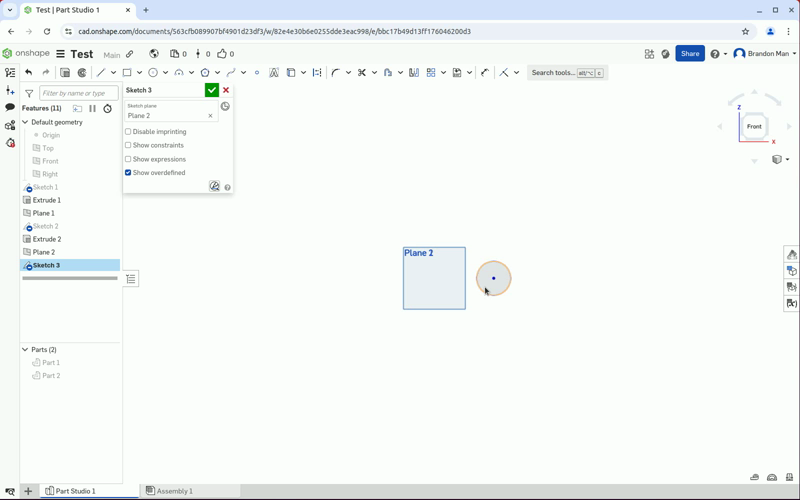
scroll(6)
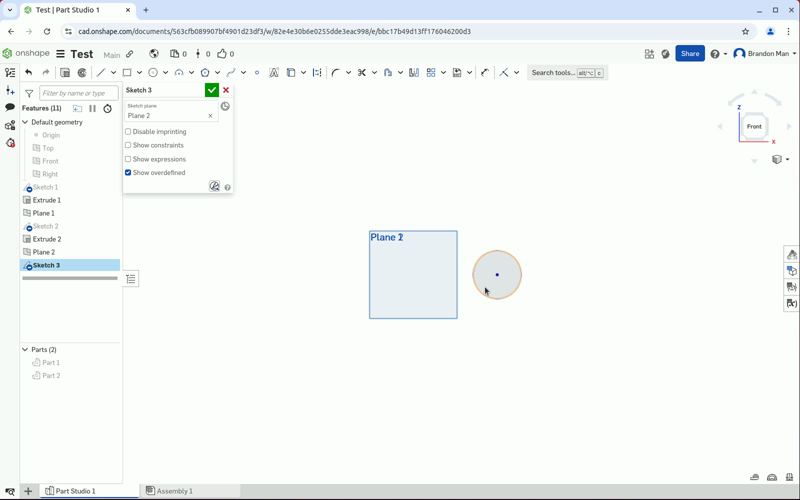
scroll(6)
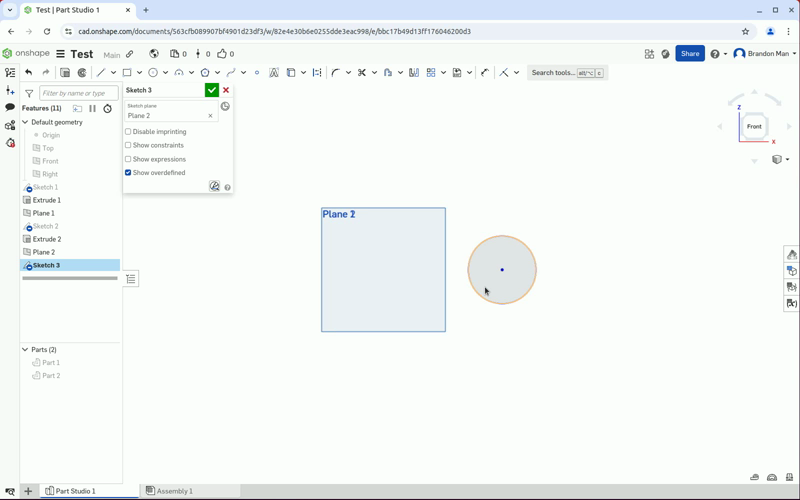
scroll(6)
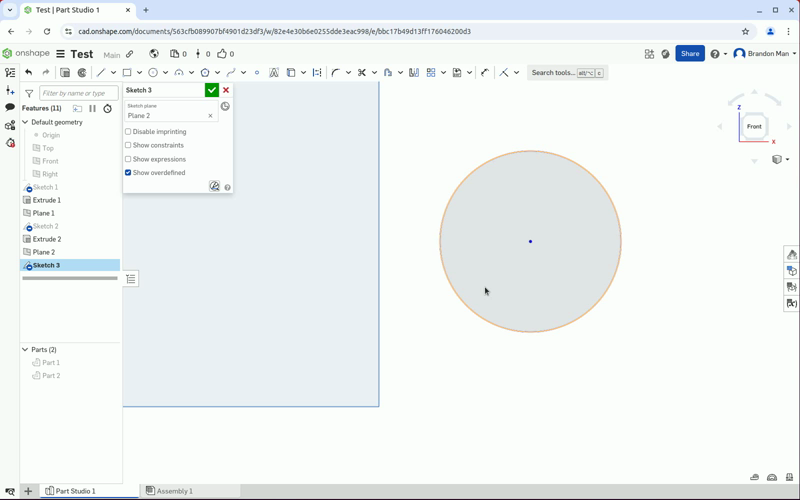
click(485, 286)
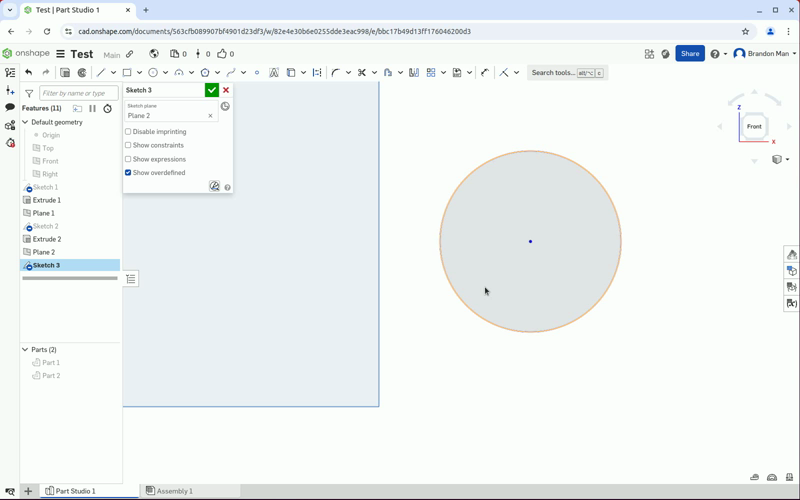
scroll(-6)
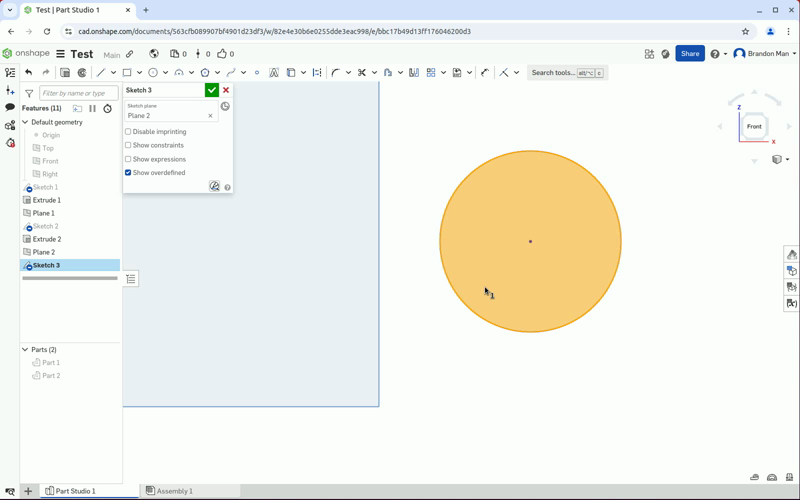
scroll(-6)
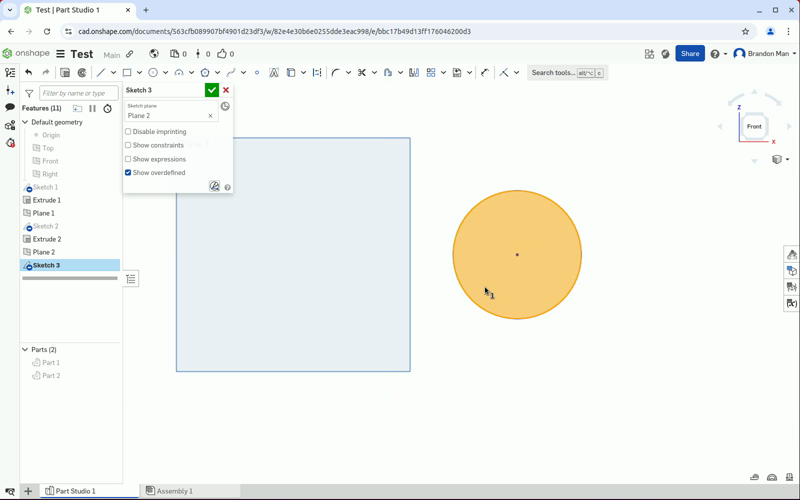
scroll(-6)
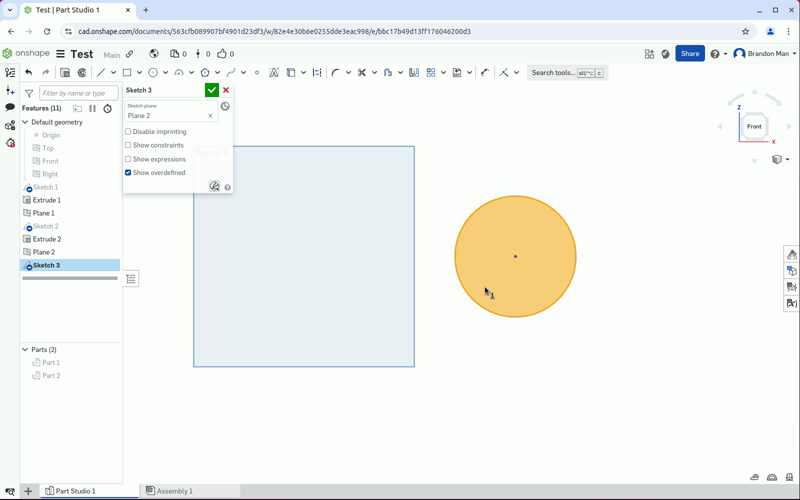
scroll(-6)
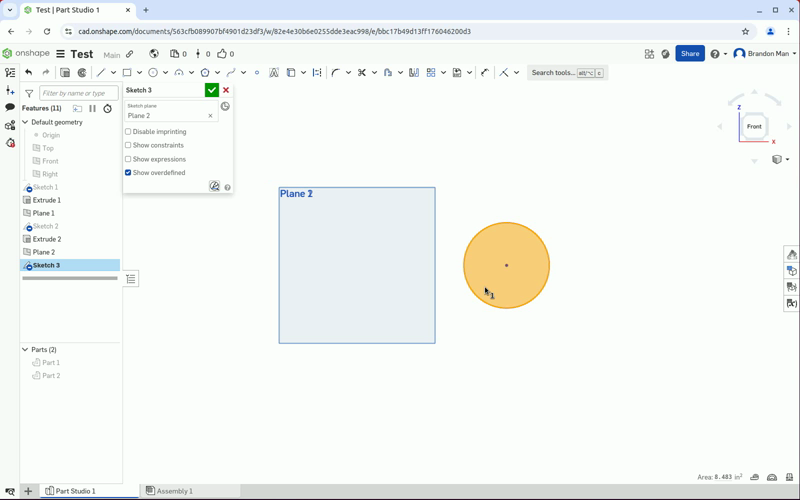
scroll(-6)
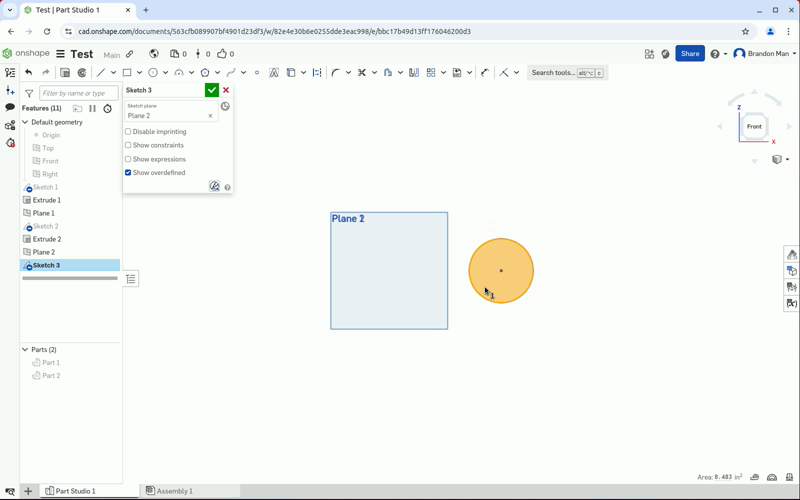
scroll(-6)
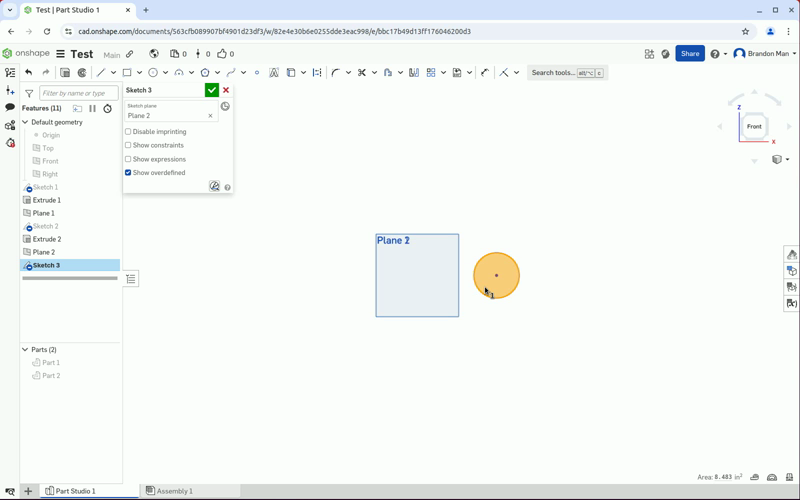
scroll(-6)
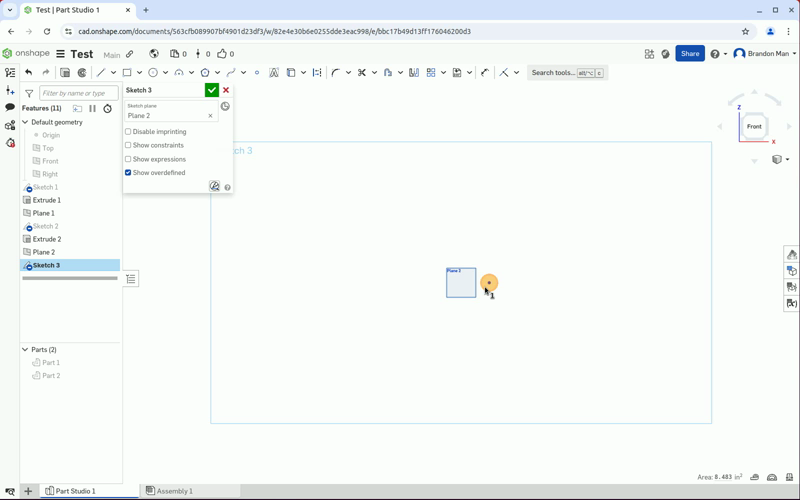
mouse_move(73, 352)
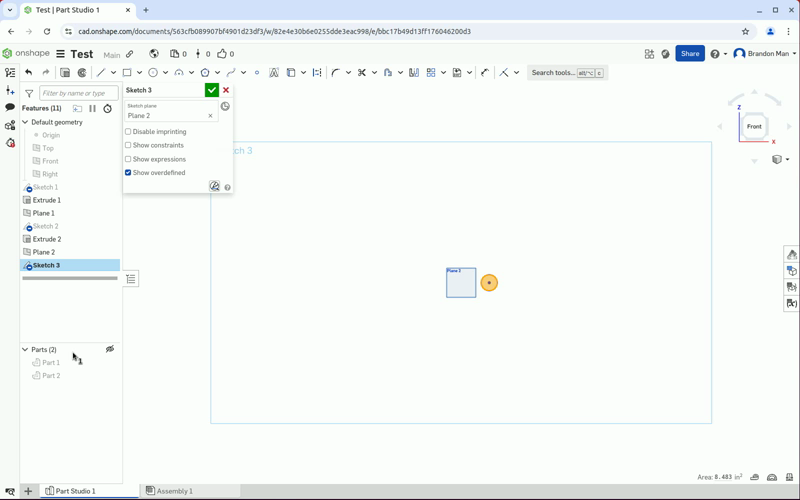
key(shift+y)
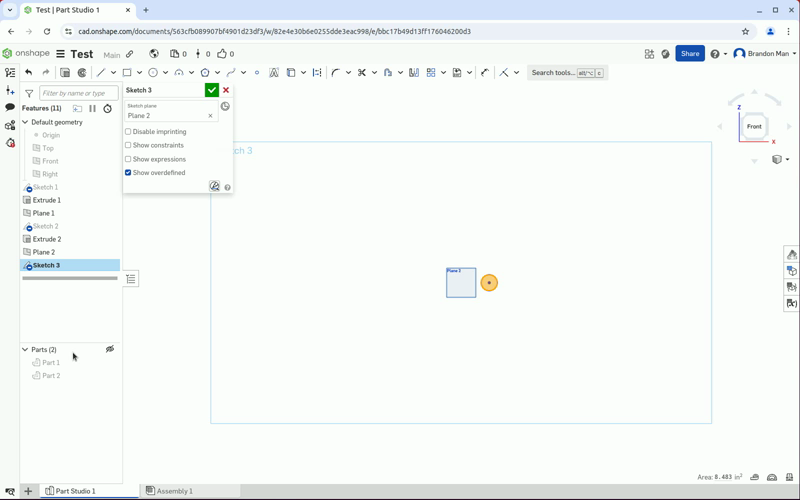
key(shift+e)
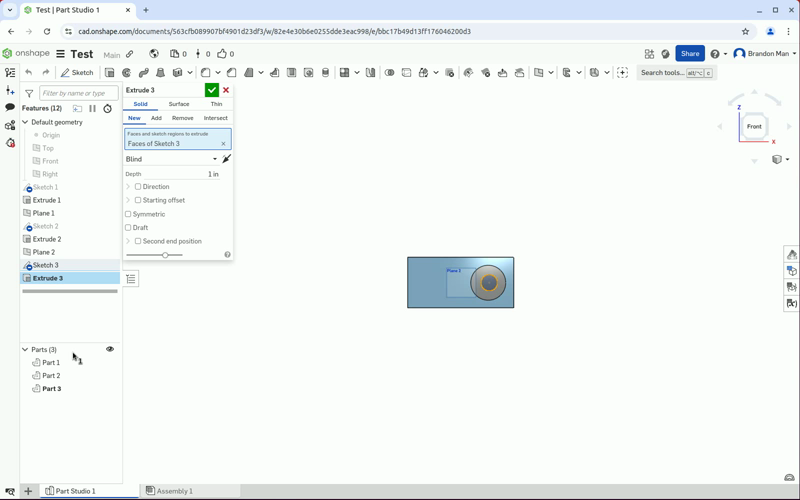
mouse_move(143, 106)
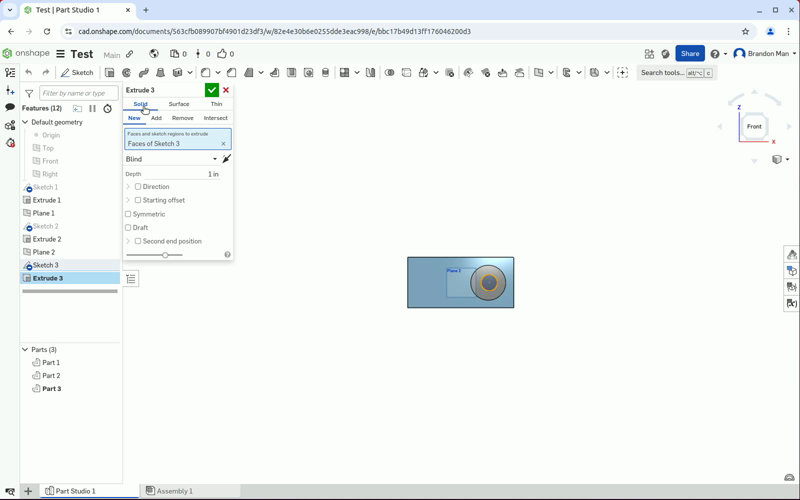
click(143, 106)
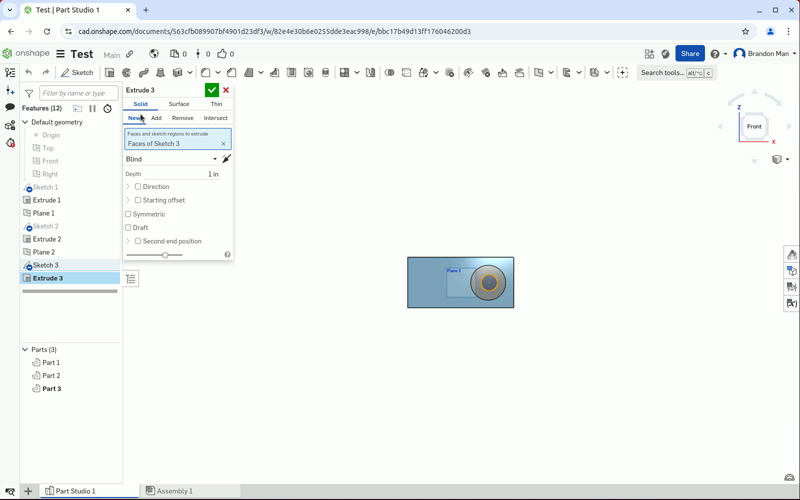
mouse_move(137, 120)
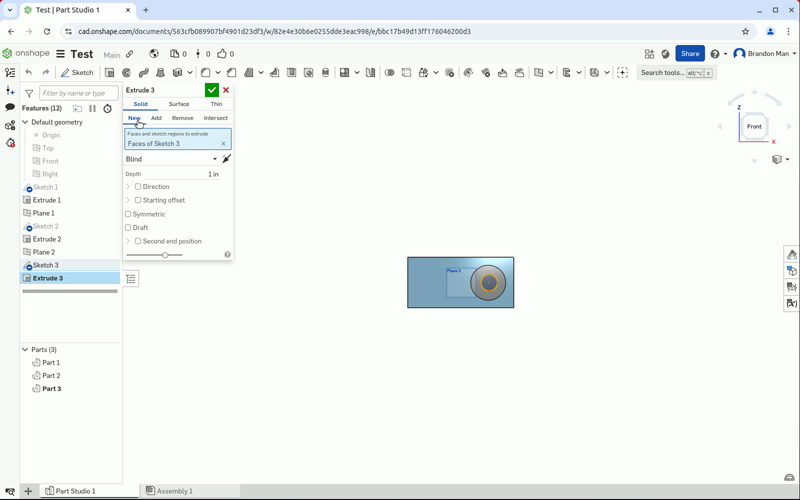
click(137, 120)
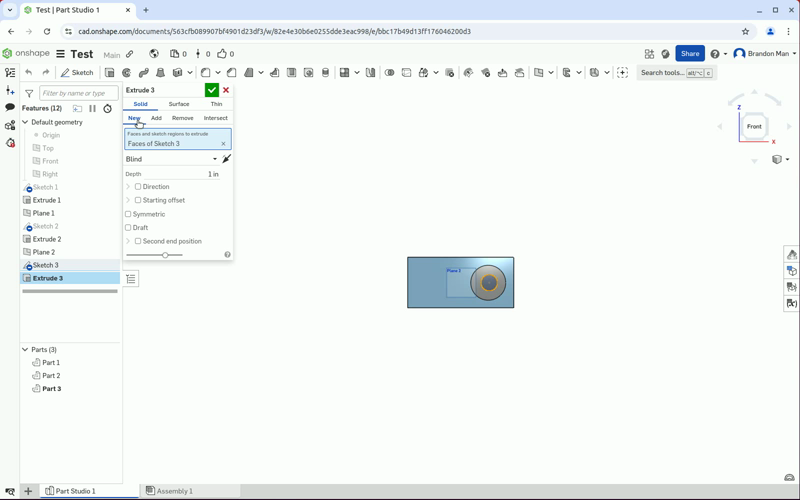
key(tab, 4)
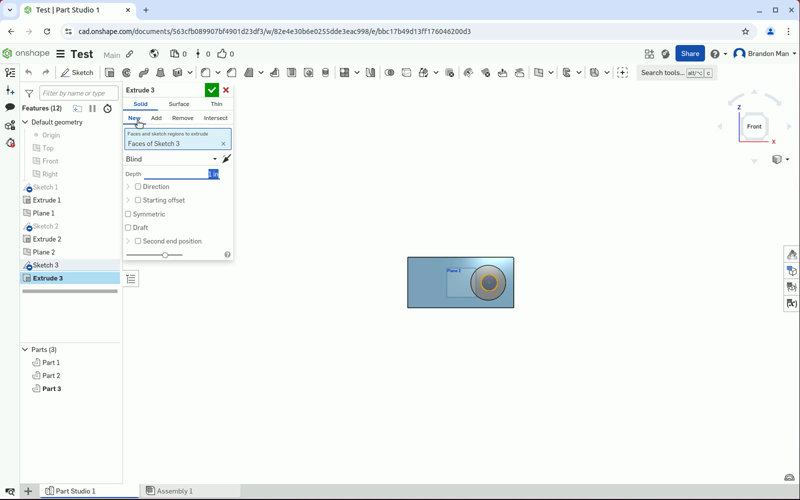
text(2.166)
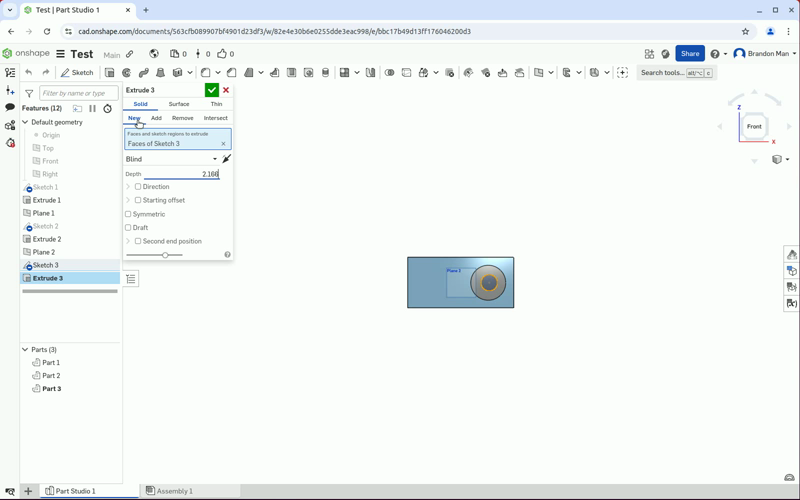
key(enter)
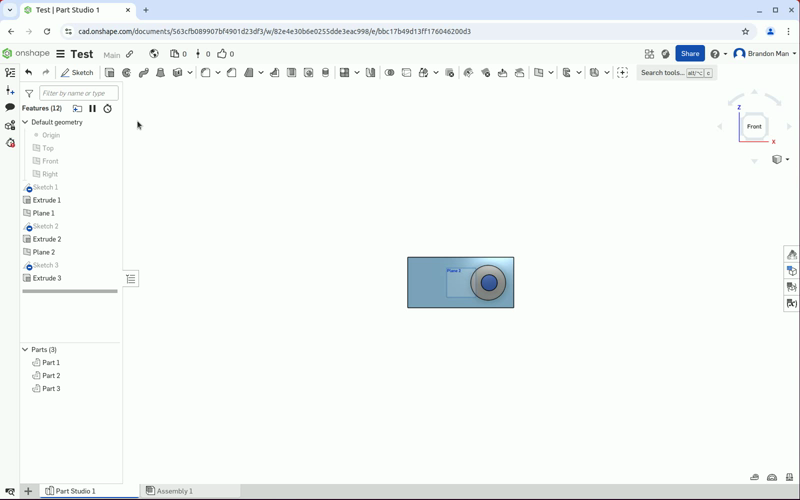
key(shift+h)
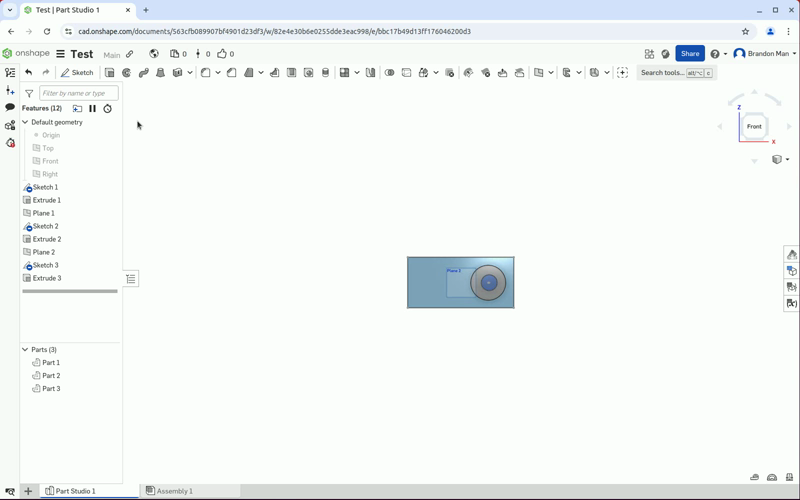
key(shift+h)
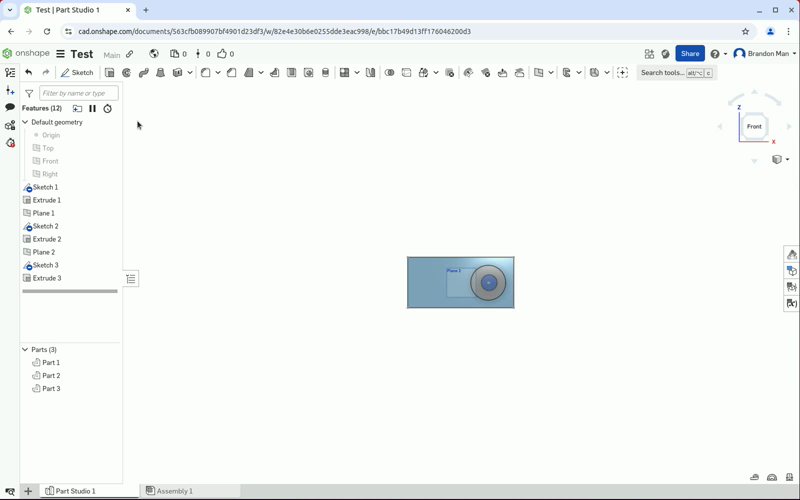
key(shift+7)
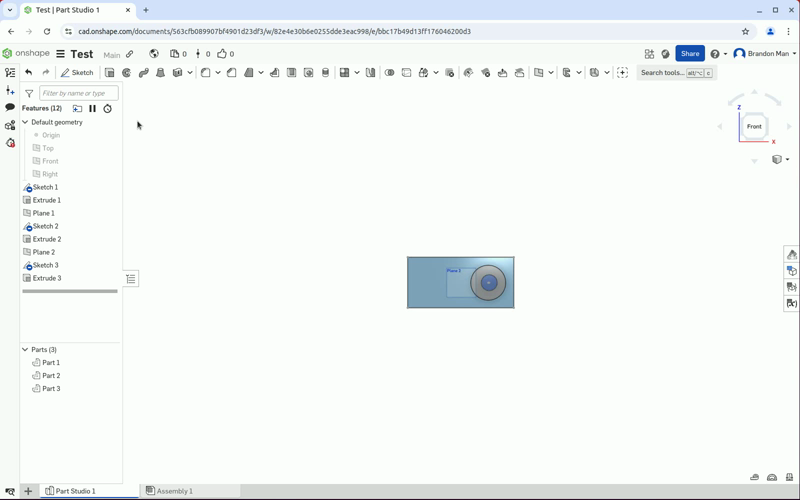
key(left, 2)
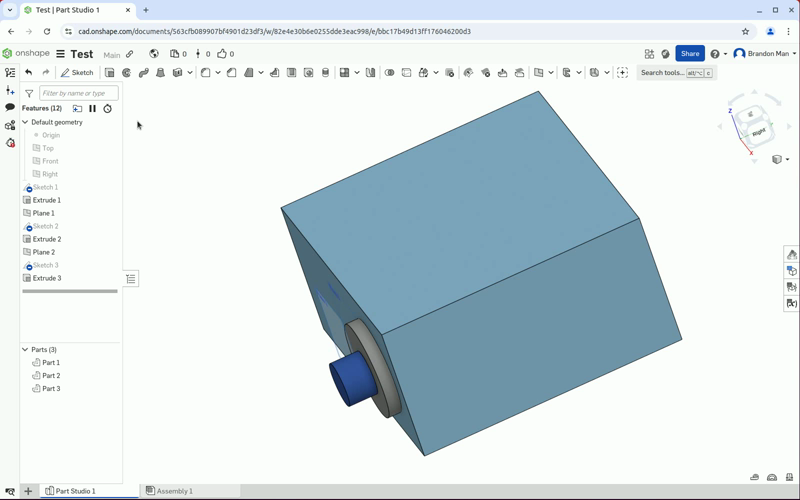
key(down, 2)
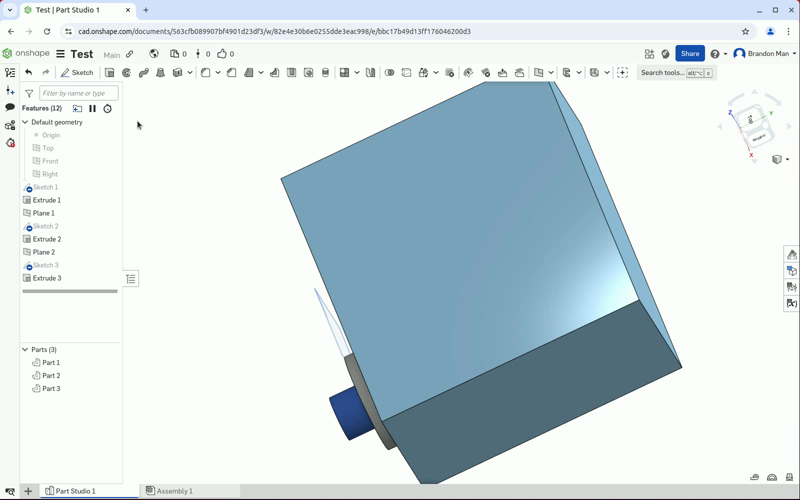
key(up, 2)
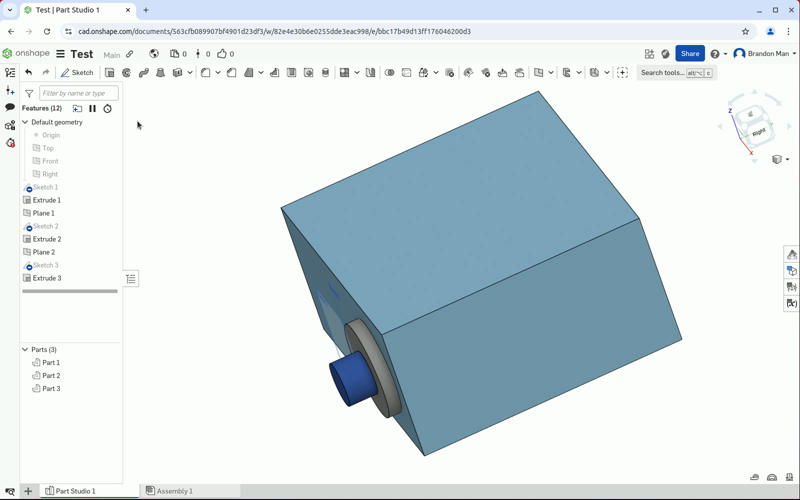
key(right, 2)
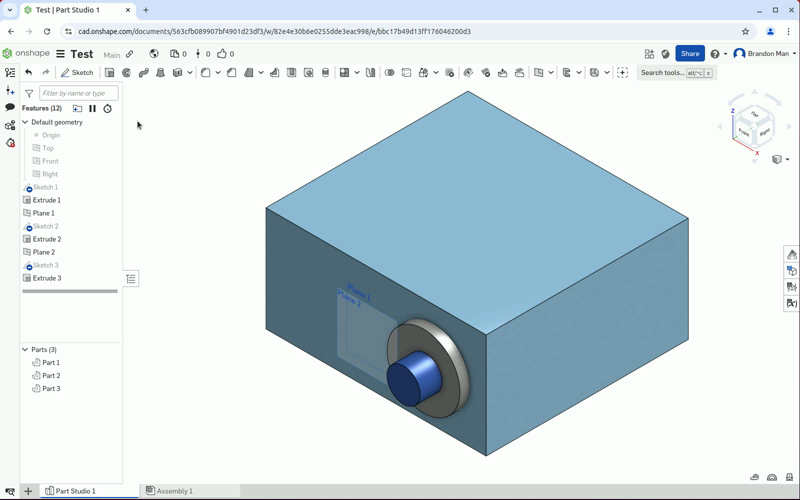
mouse_move(73, 189)
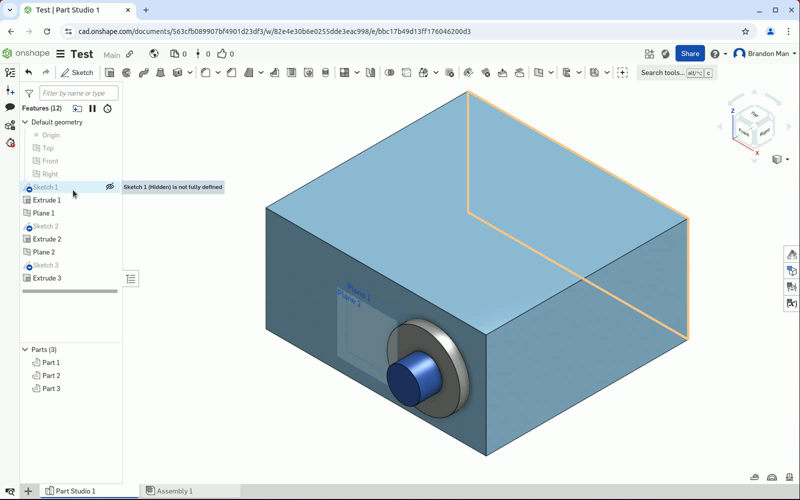
click(73, 189)